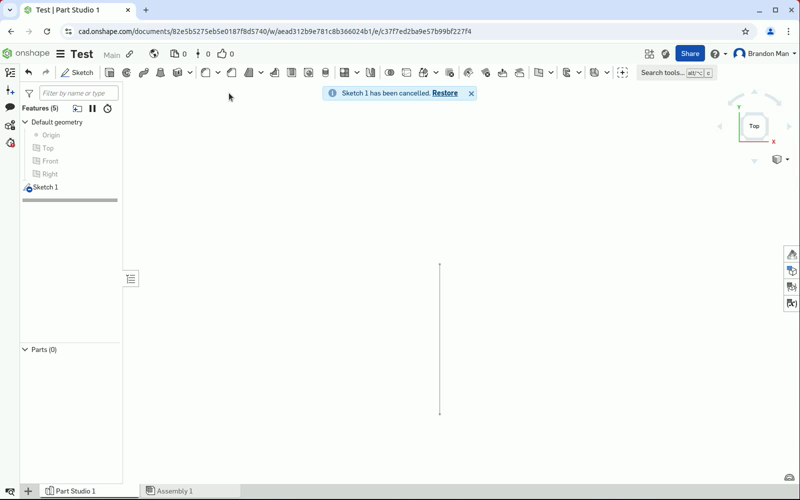
key(shift+h)
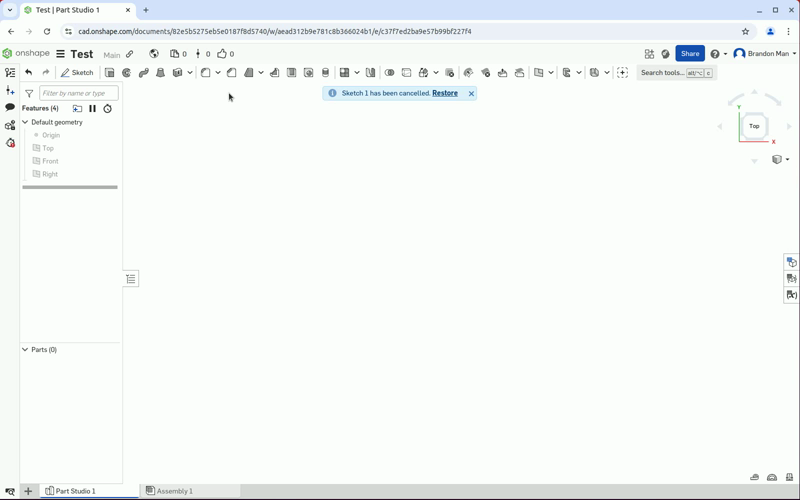
mouse_move(73, 352)
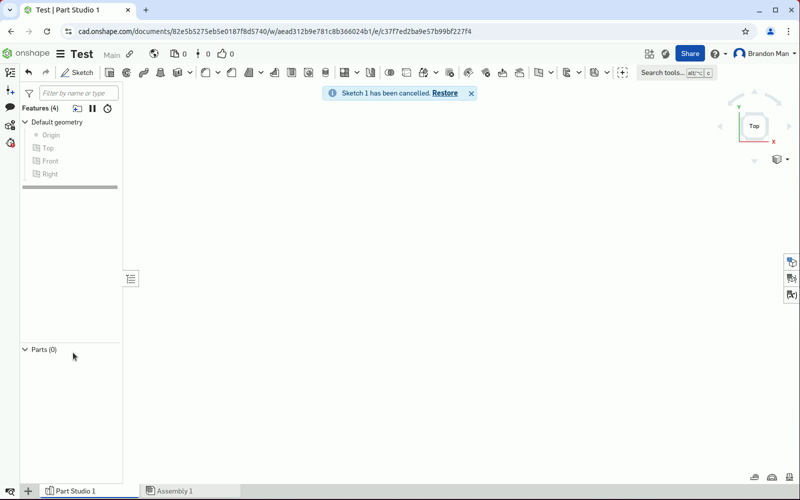
key(y)
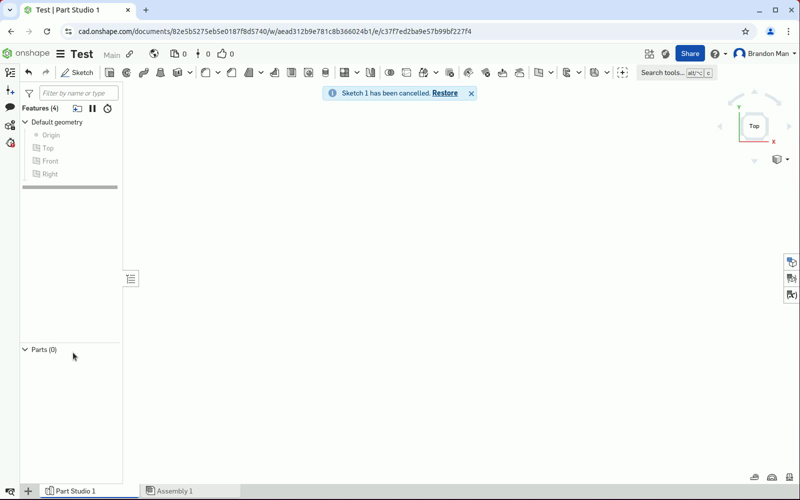
key(shift+p)
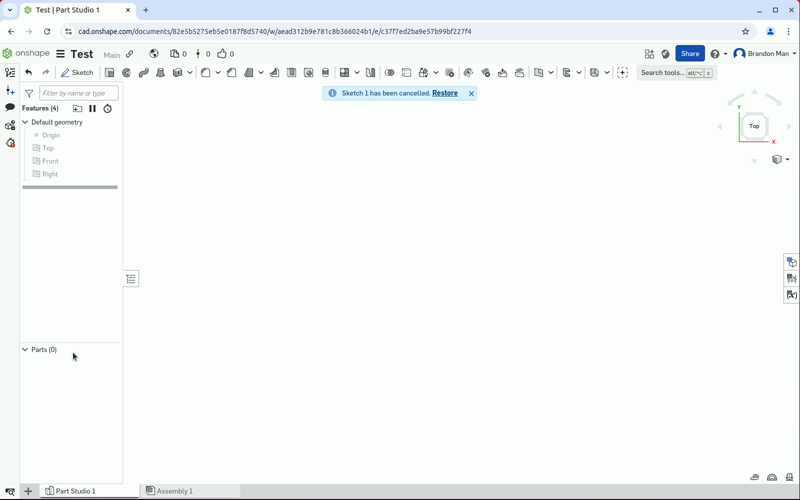
key(space)
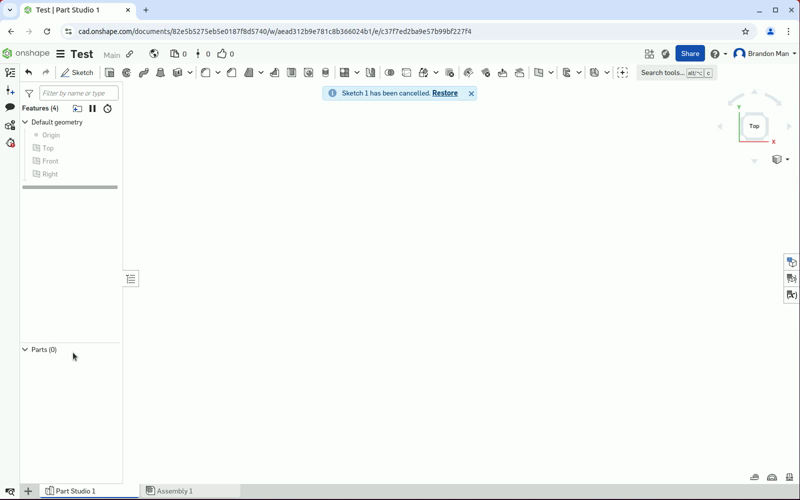
key_down(shift)
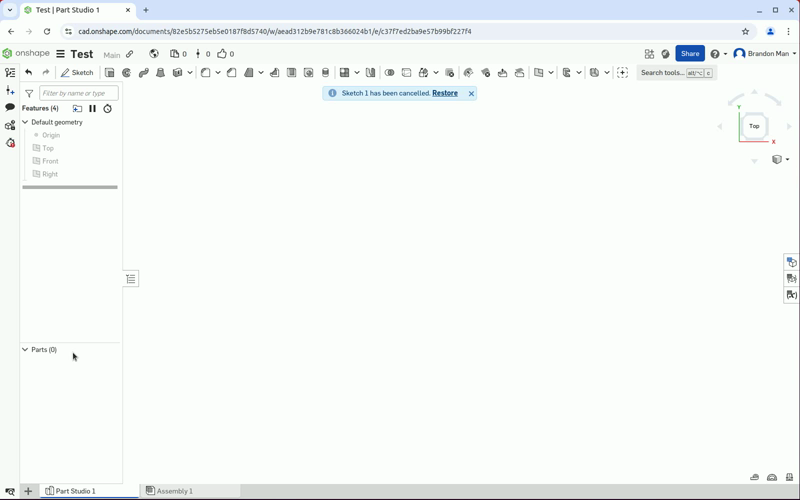
key(up)
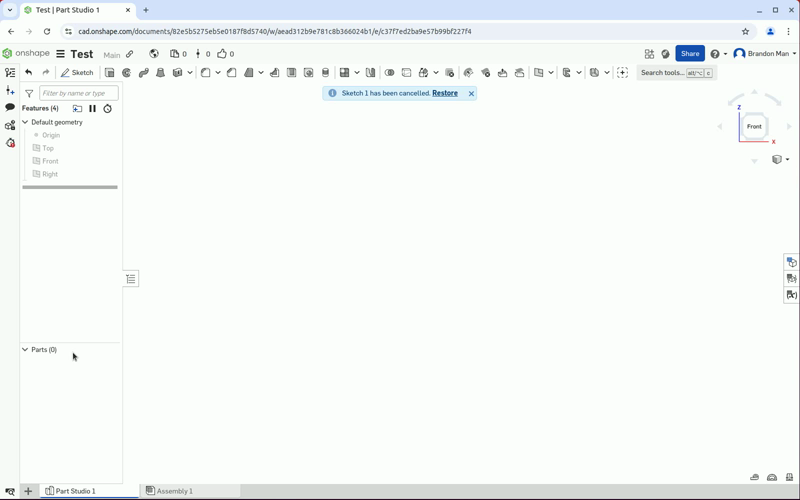
key_up(shift)
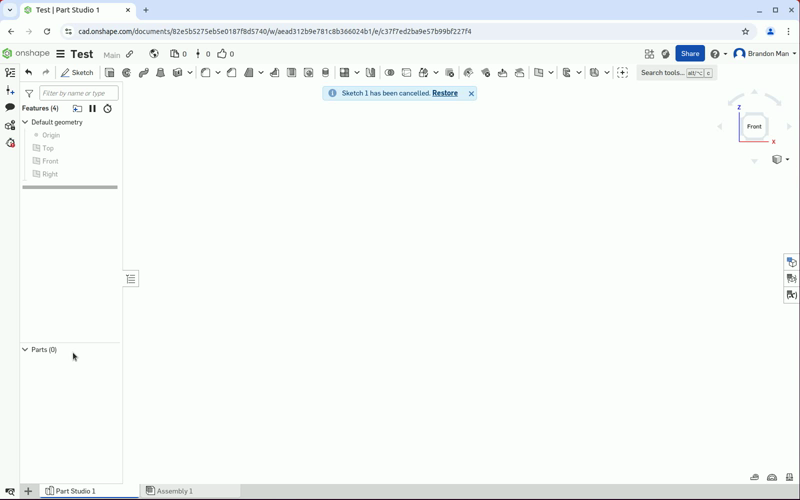
mouse_move(73, 352)
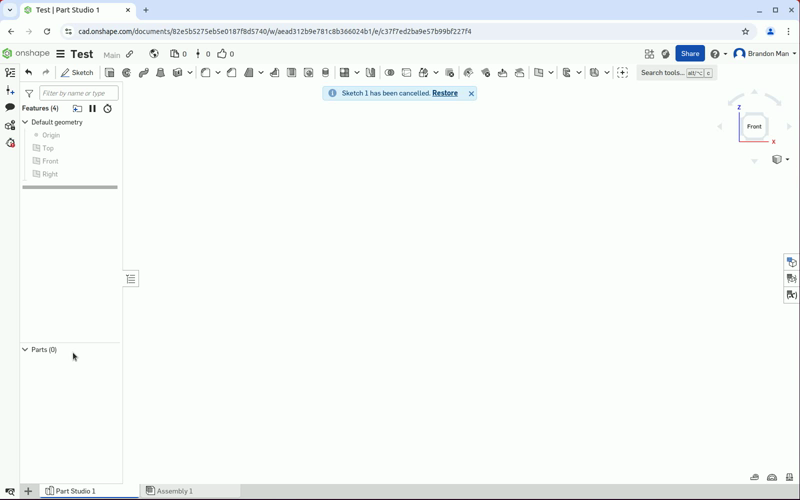
key(shift+y)
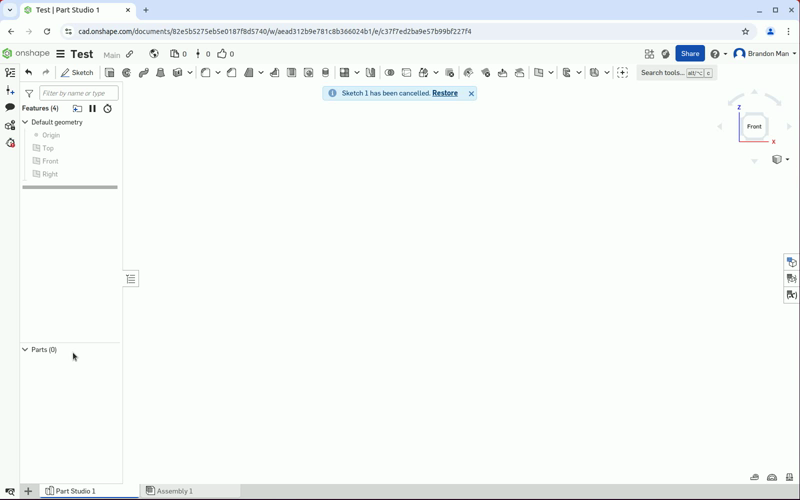
key(shift+s)
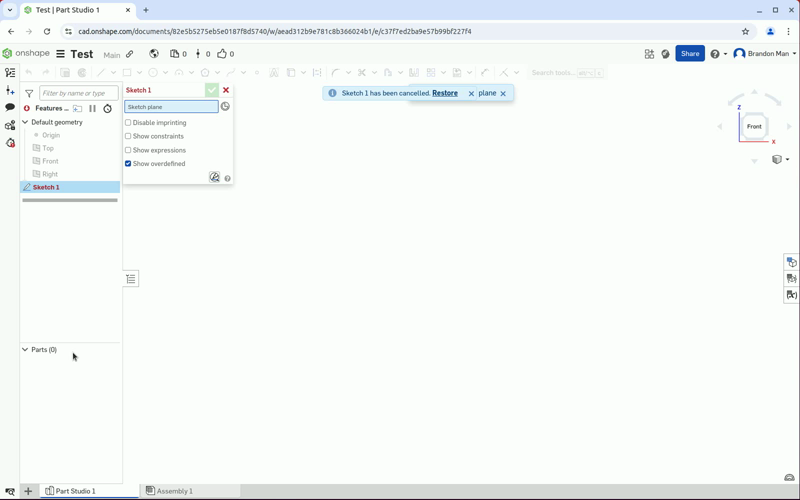
mouse_move(73, 163)
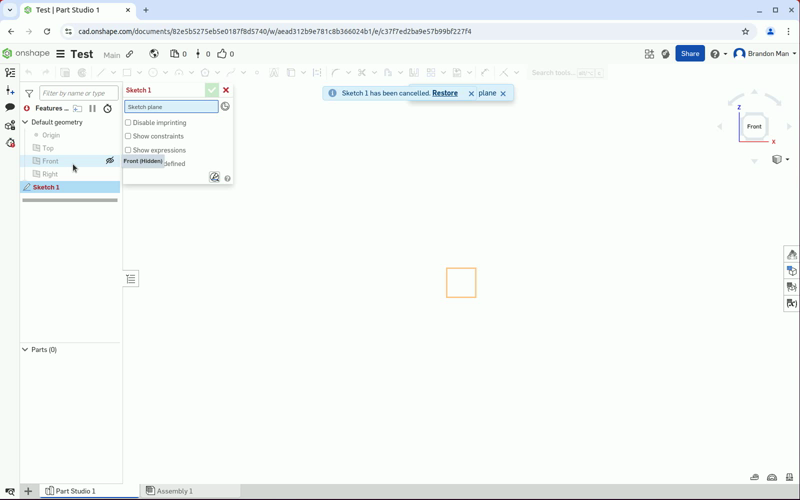
click(73, 163)
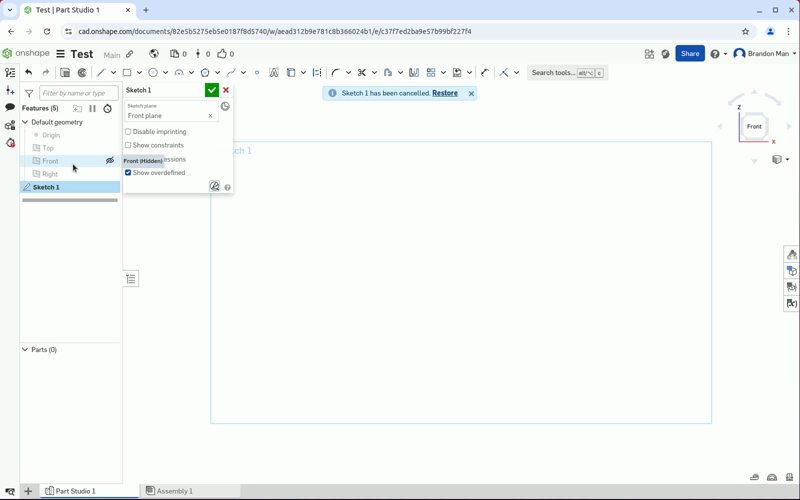
mouse_move(73, 352)
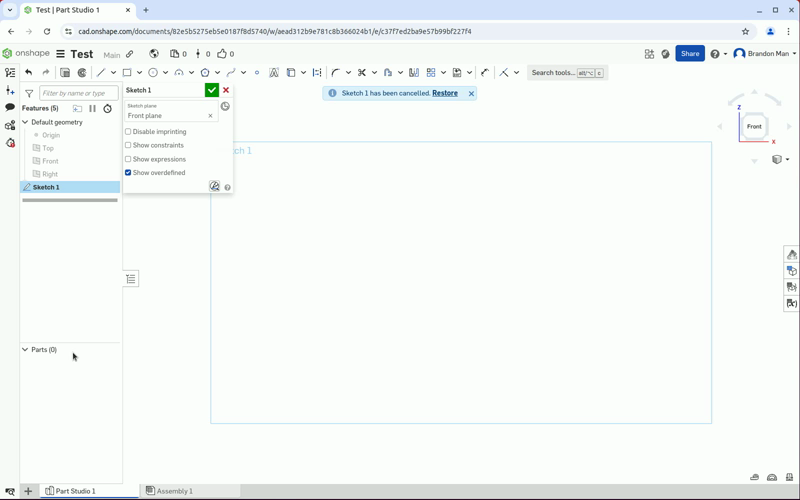
key(y)
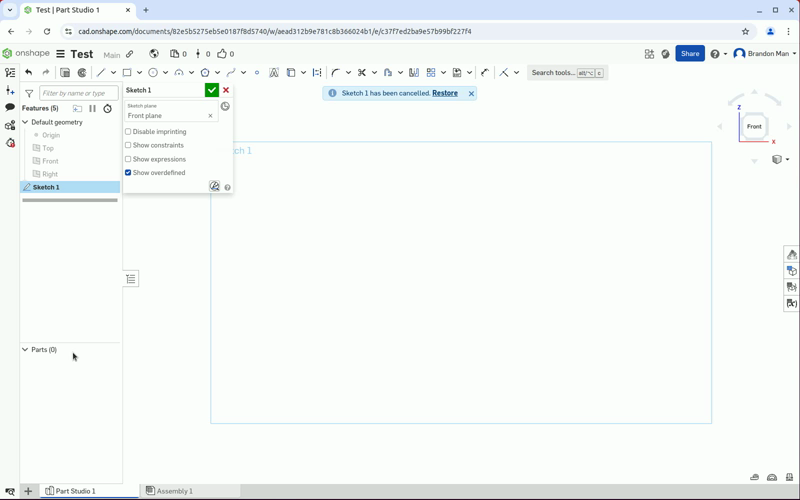
key(l)
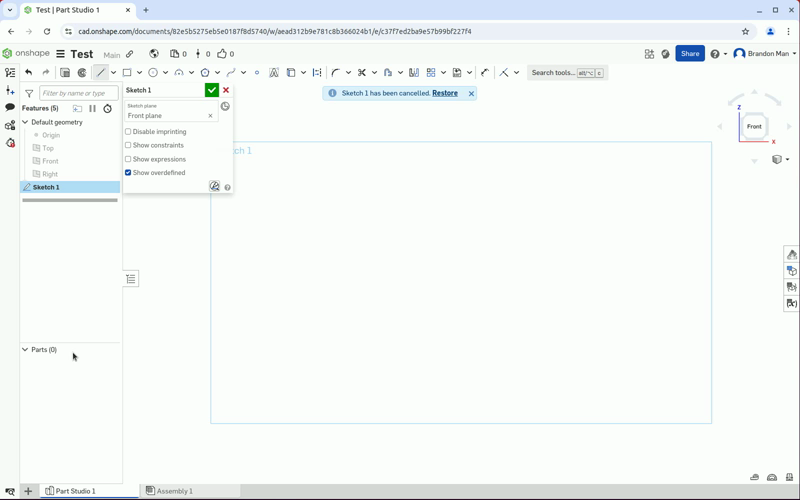
key_down(shift)
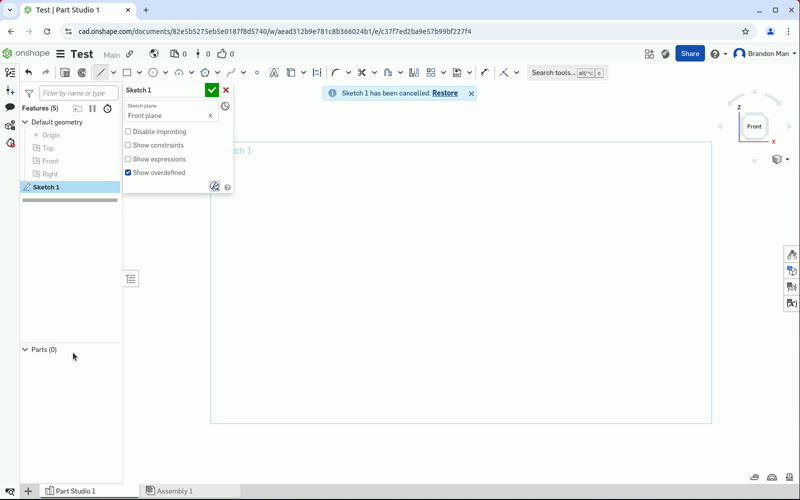
mouse_move(395, 395)
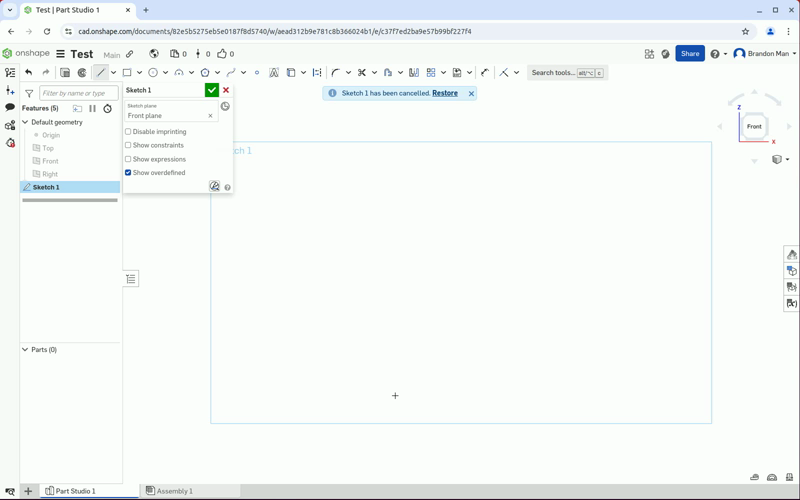
click(395, 395)
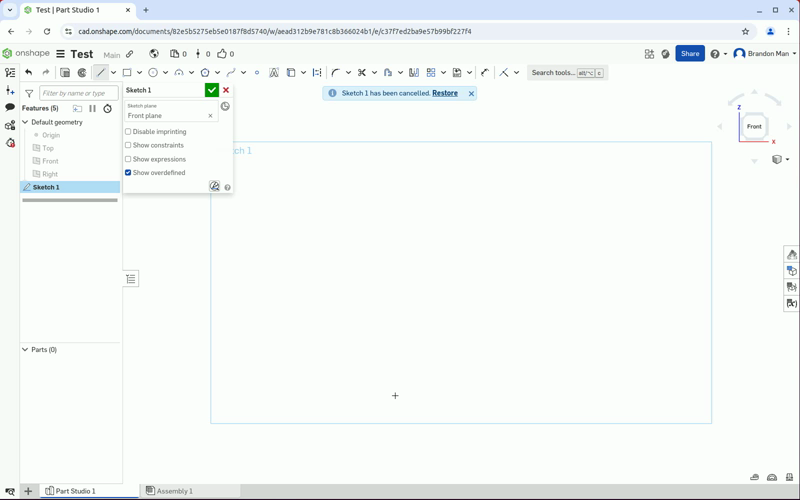
key_up(shift)
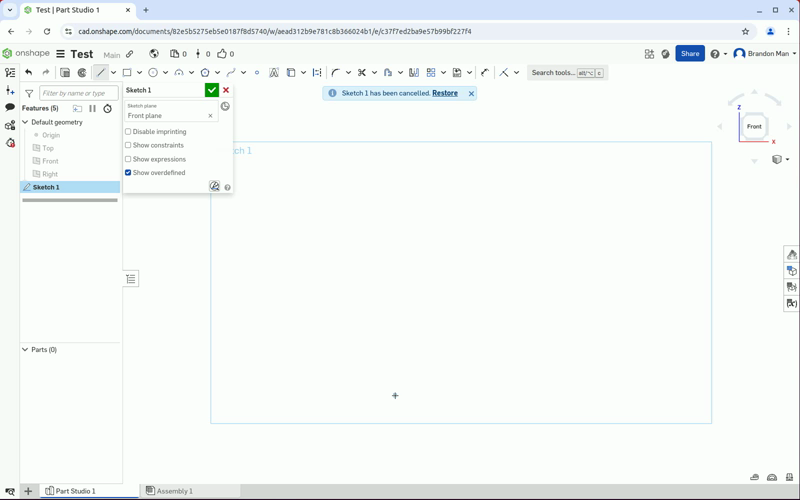
key_down(shift)
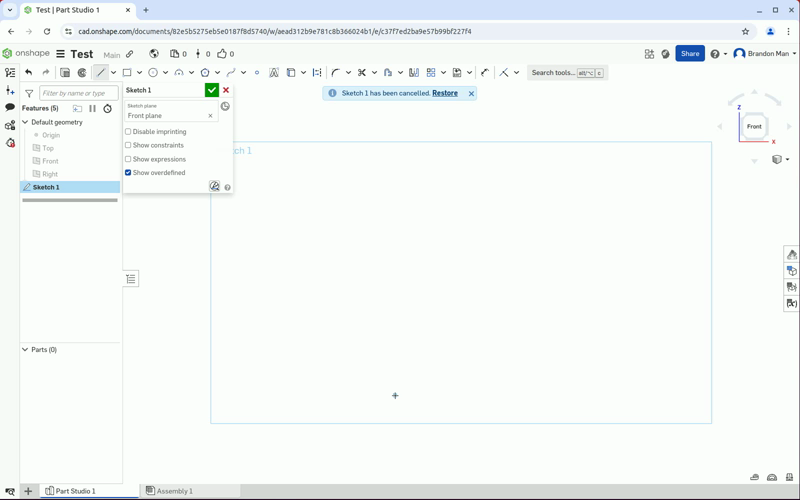
mouse_move(524, 395)
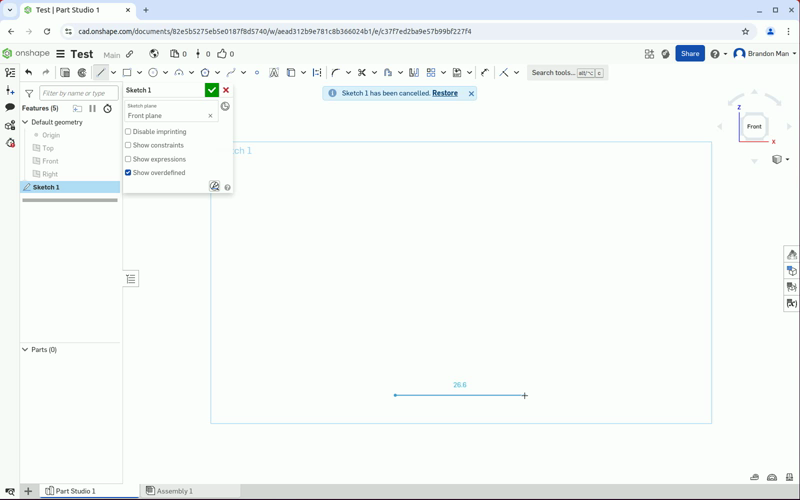
click(524, 395)
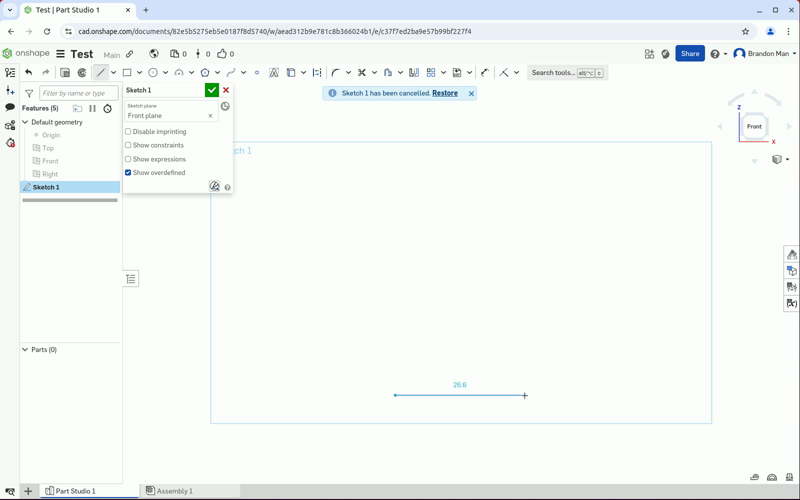
key_up(shift)
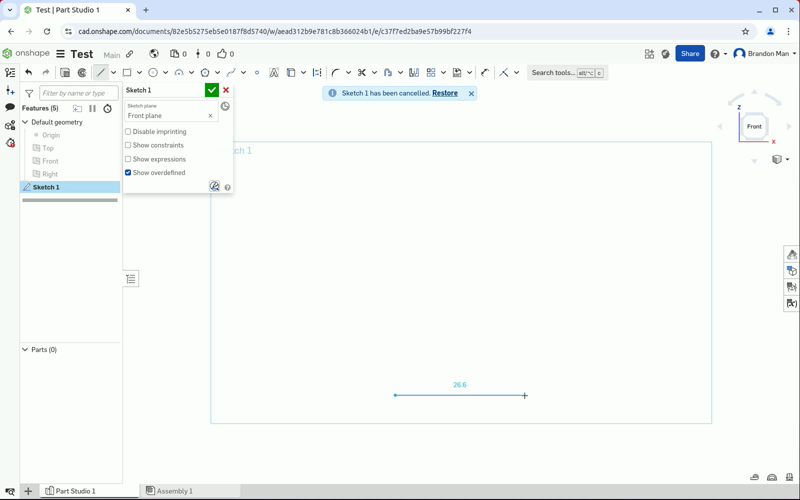
key_down(shift)
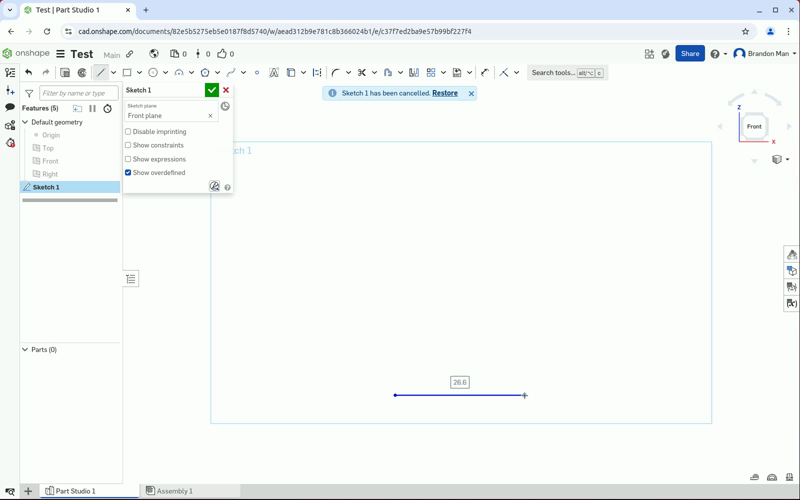
mouse_move(524, 171)
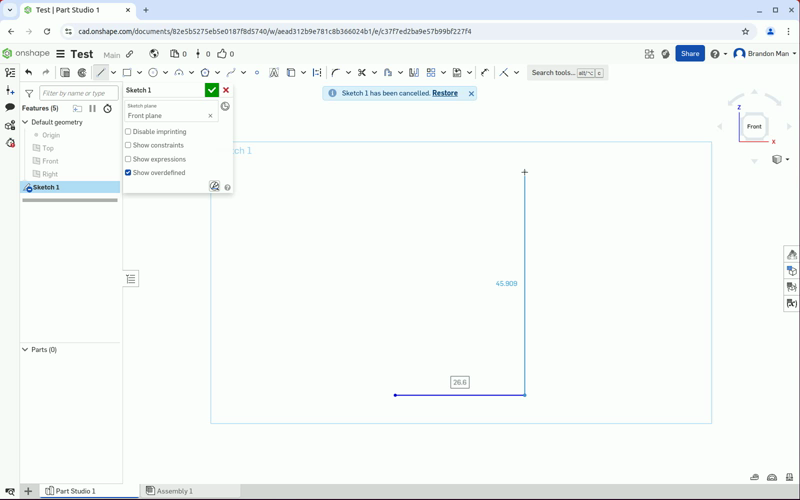
click(524, 171)
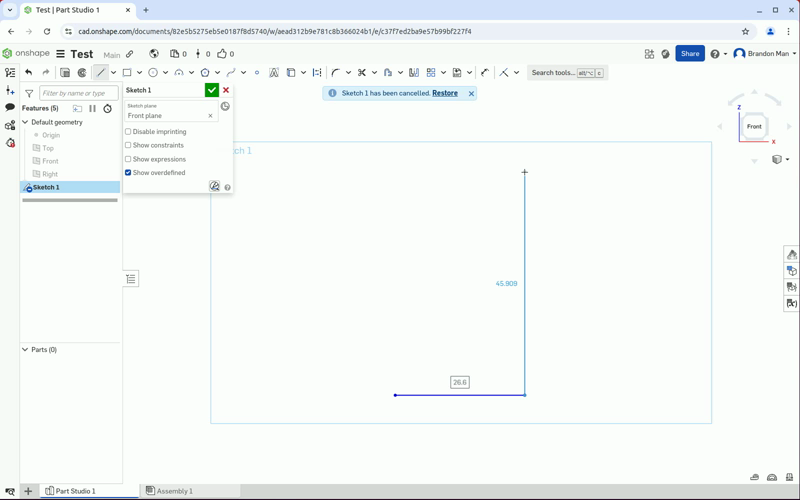
key_up(shift)
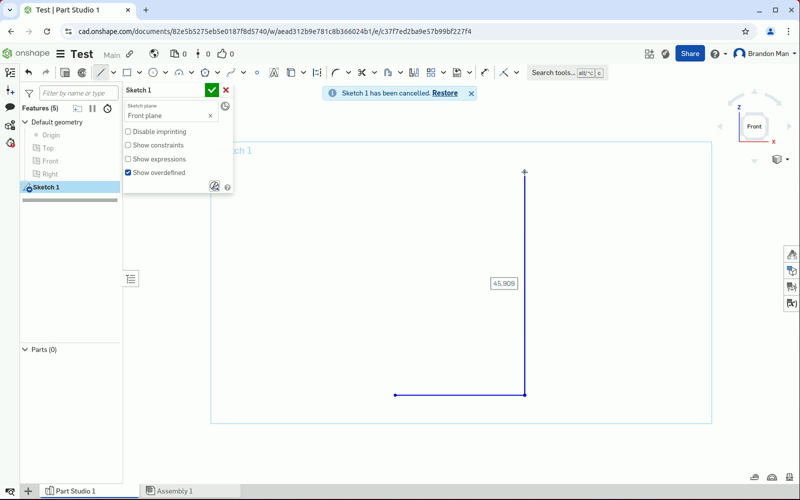
key_down(shift)
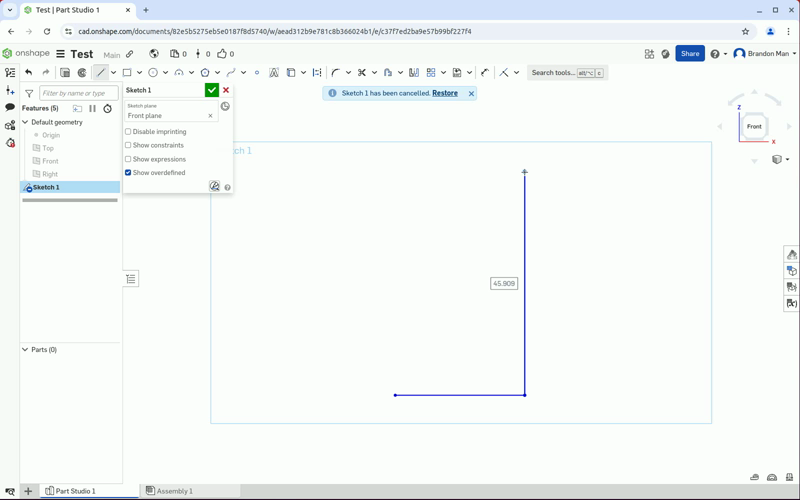
mouse_move(395, 171)
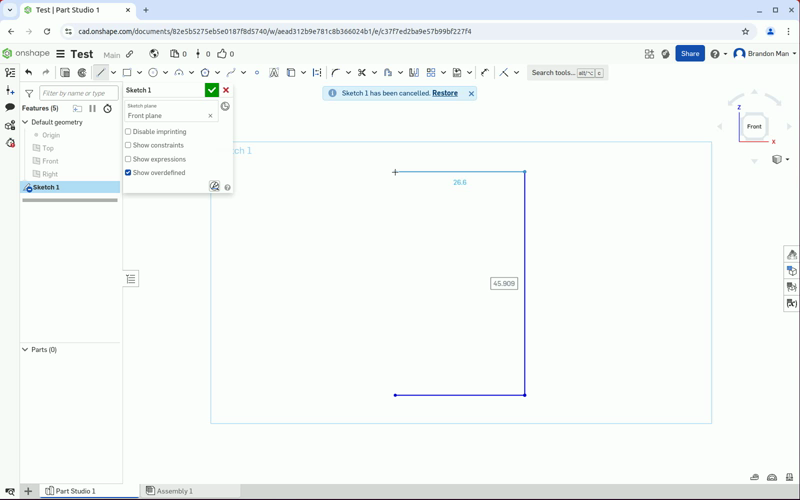
click(395, 171)
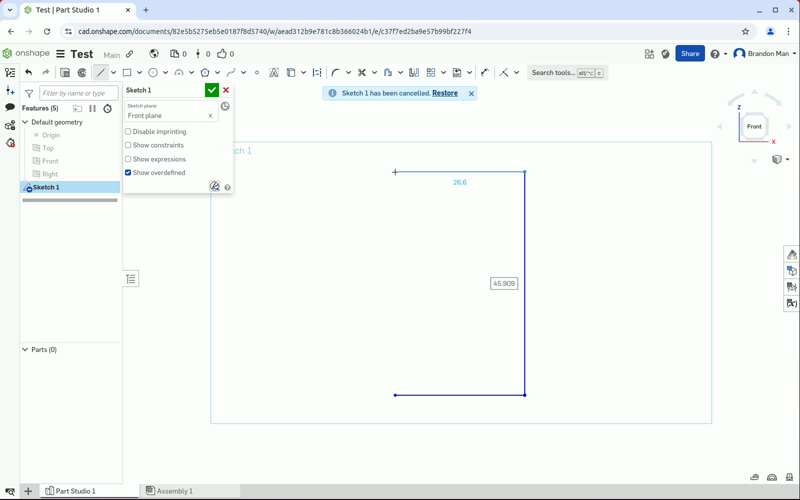
key_up(shift)
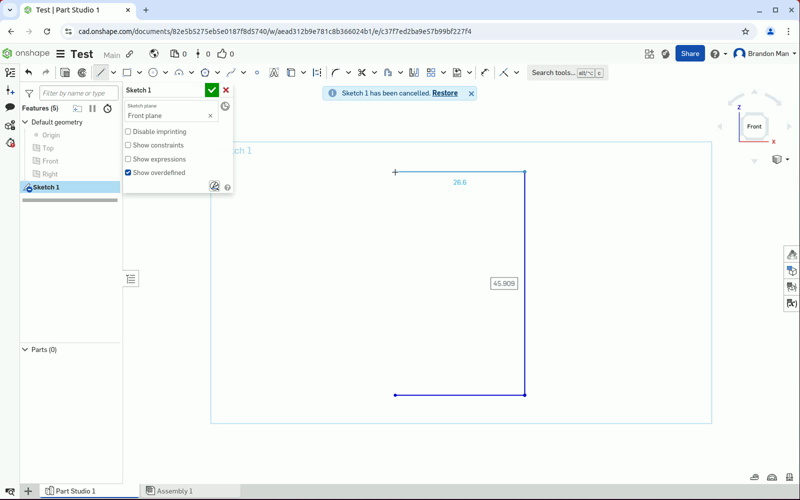
key_down(shift)
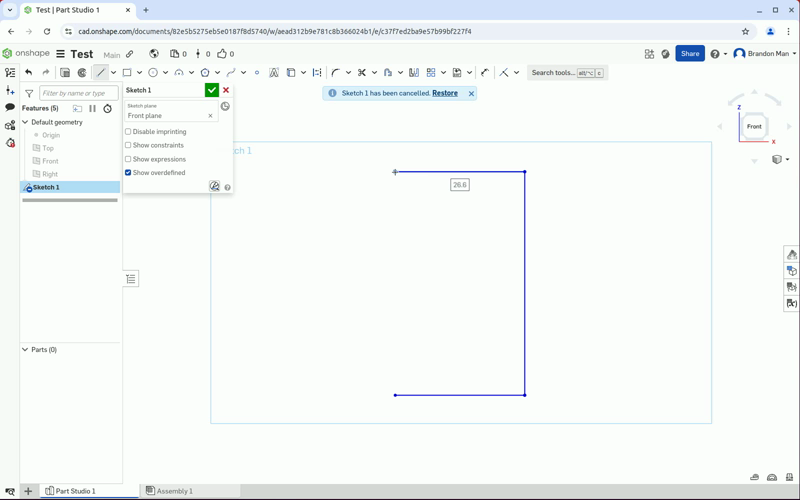
mouse_move(395, 395)
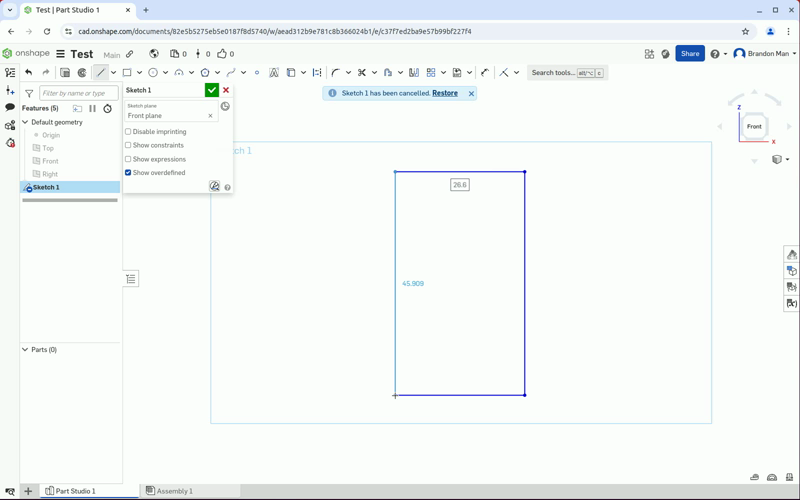
key_up(shift)
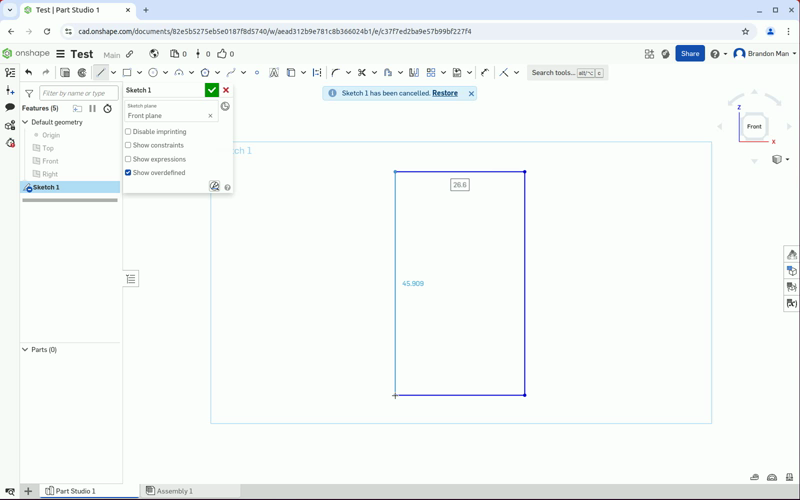
click(395, 395)
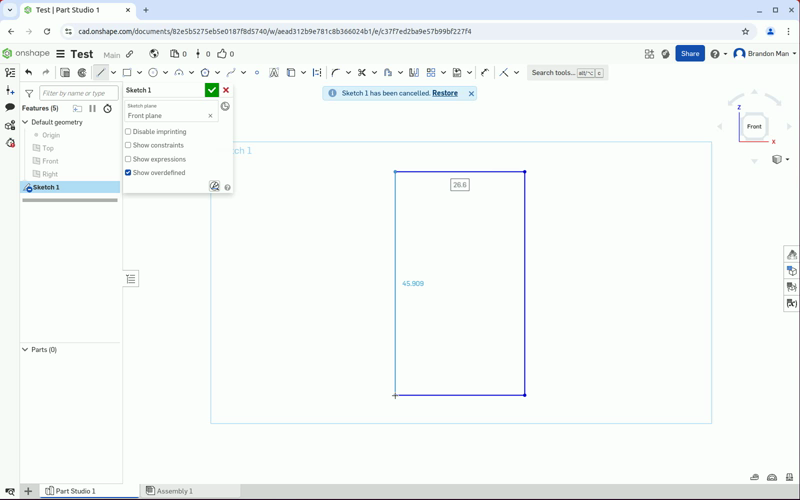
key(esc)
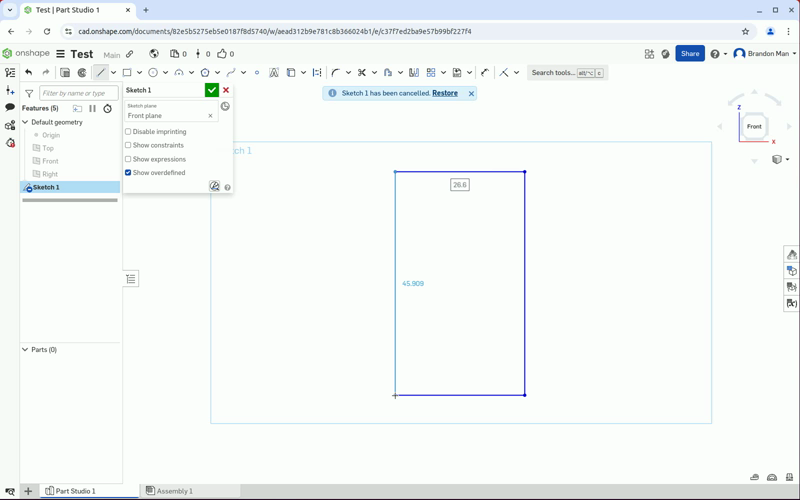
mouse_move(461, 258)
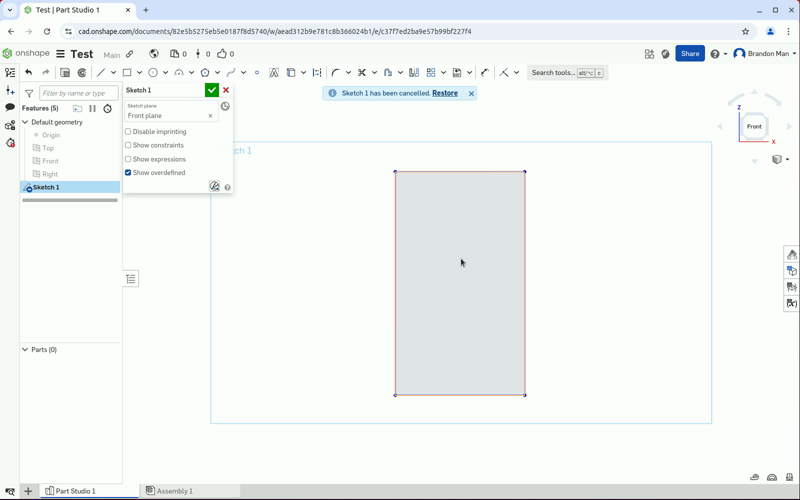
click(461, 258)
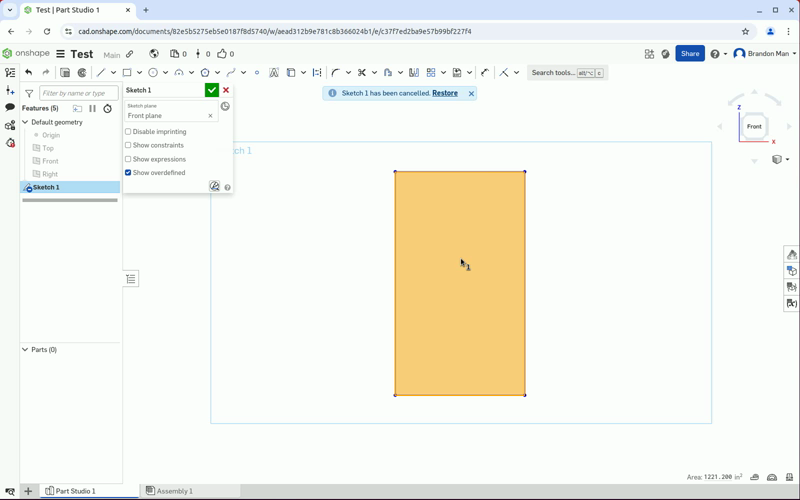
mouse_move(73, 352)
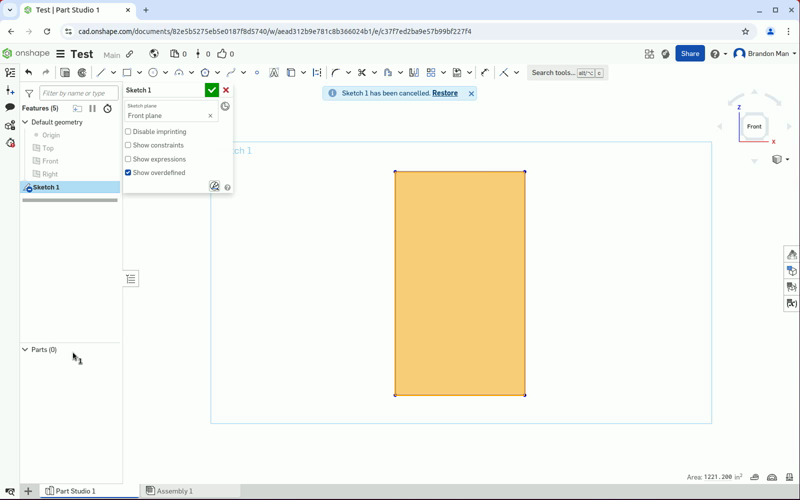
key(shift+y)
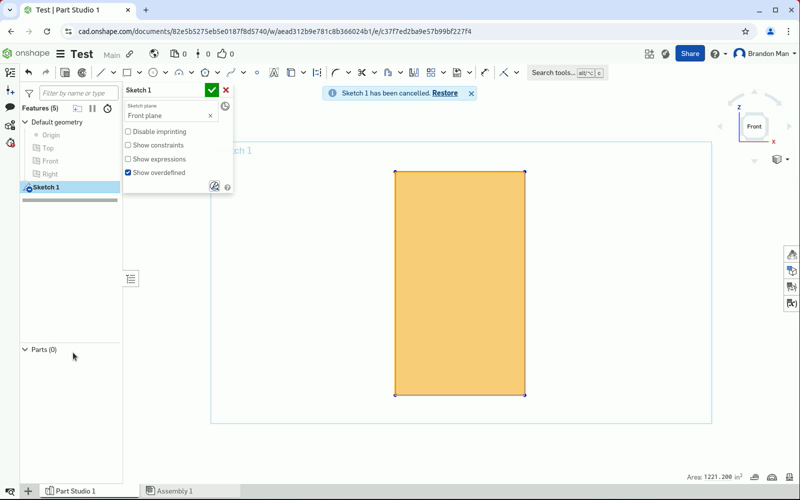
key(shift+e)
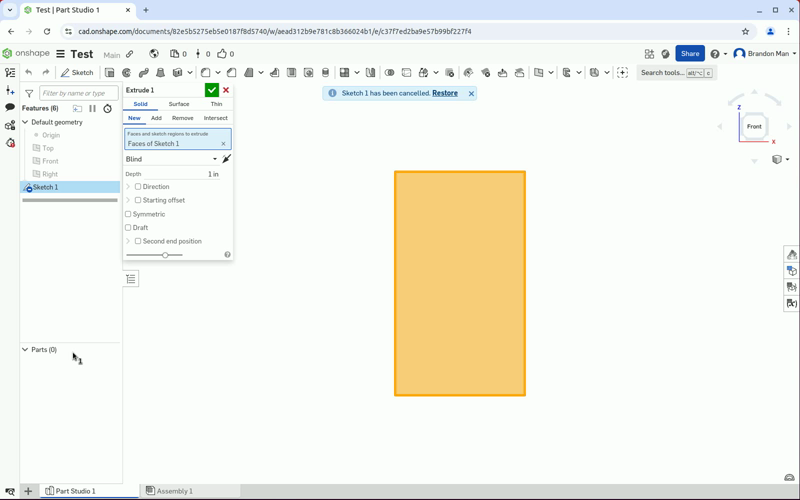
mouse_move(143, 106)
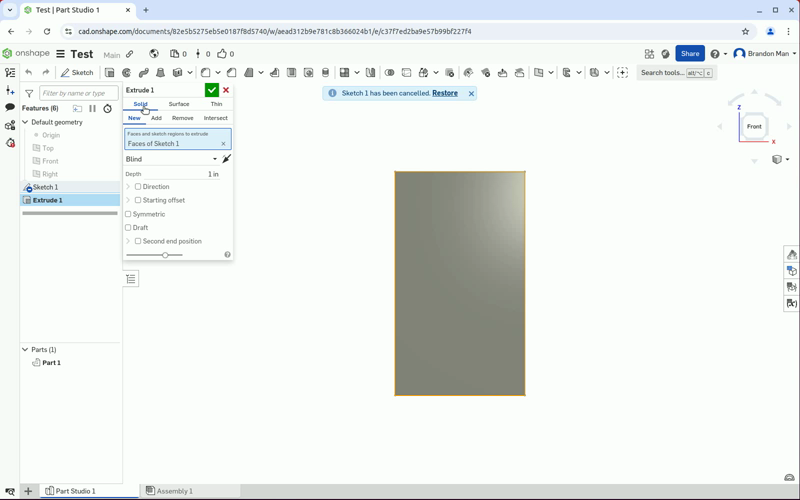
click(143, 106)
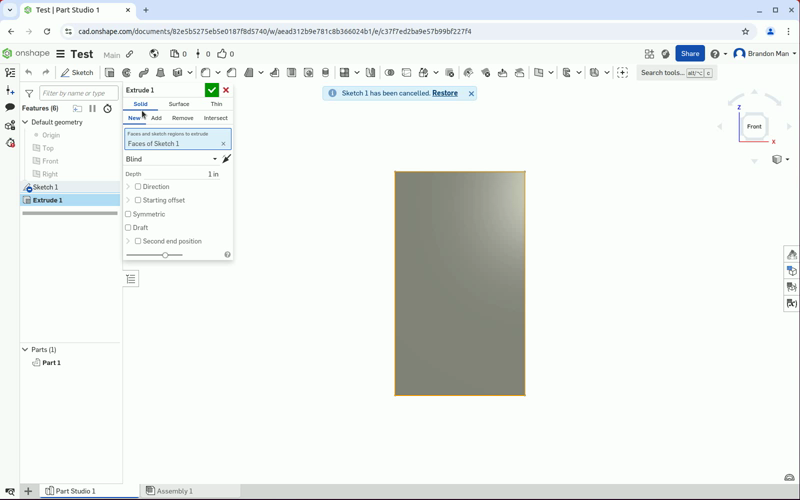
mouse_move(137, 120)
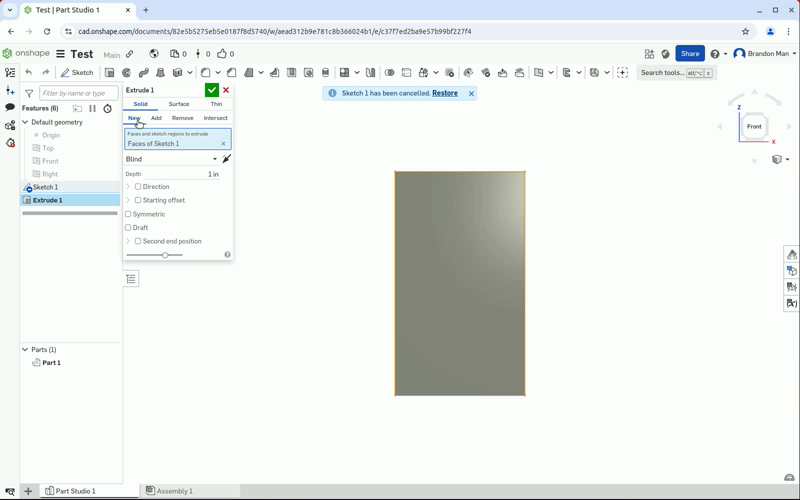
click(137, 120)
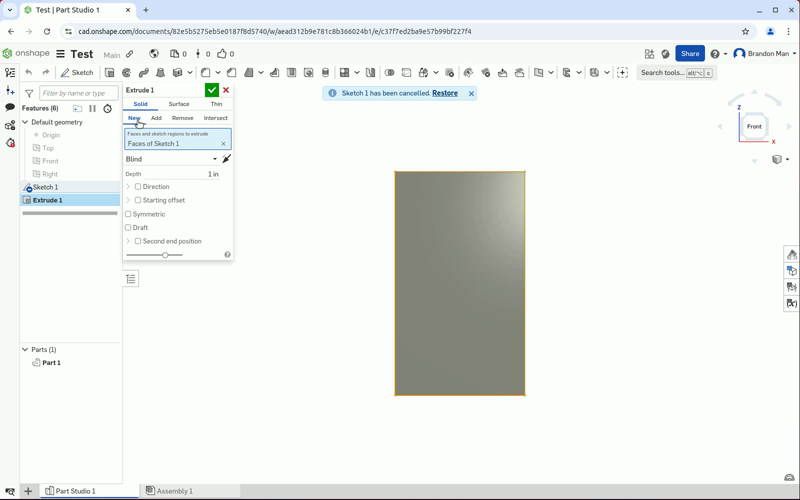
key(tab, 4)
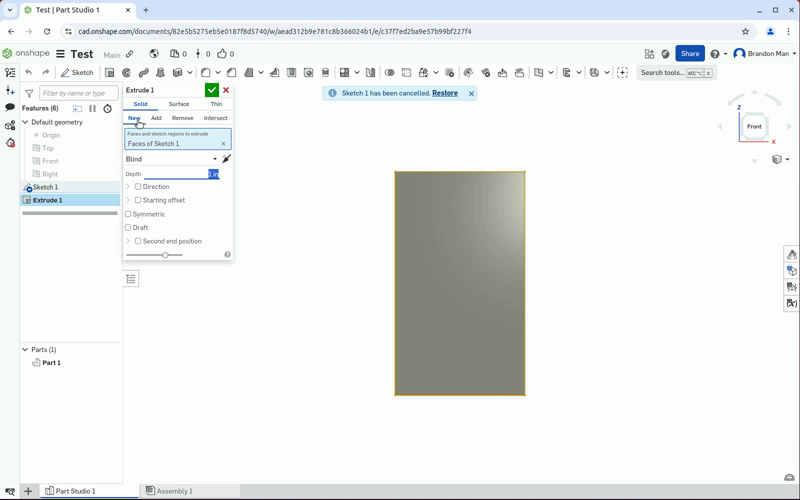
text(2.407)
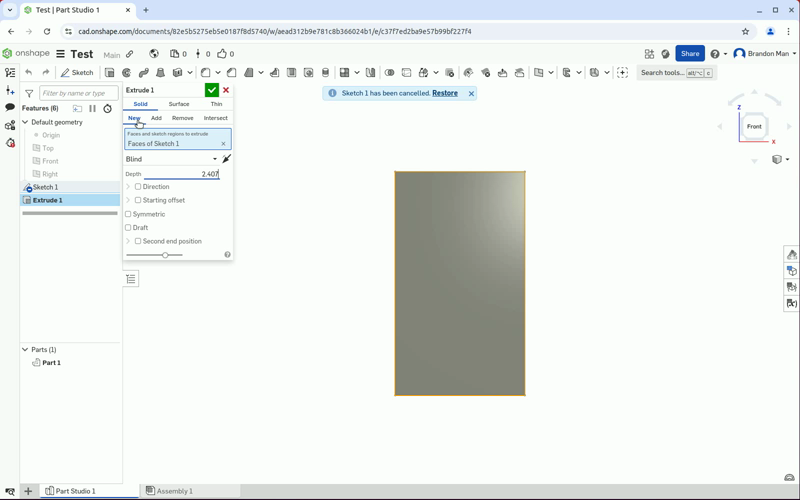
key(enter)
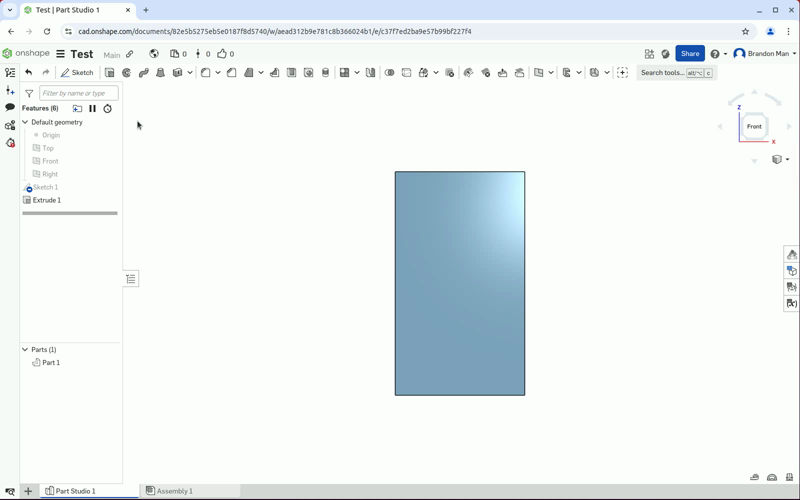
key(shift+h)
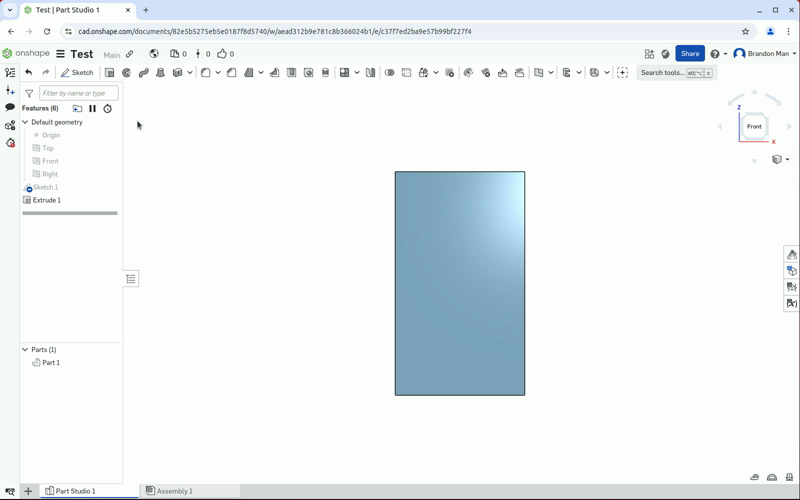
key(shift+h)
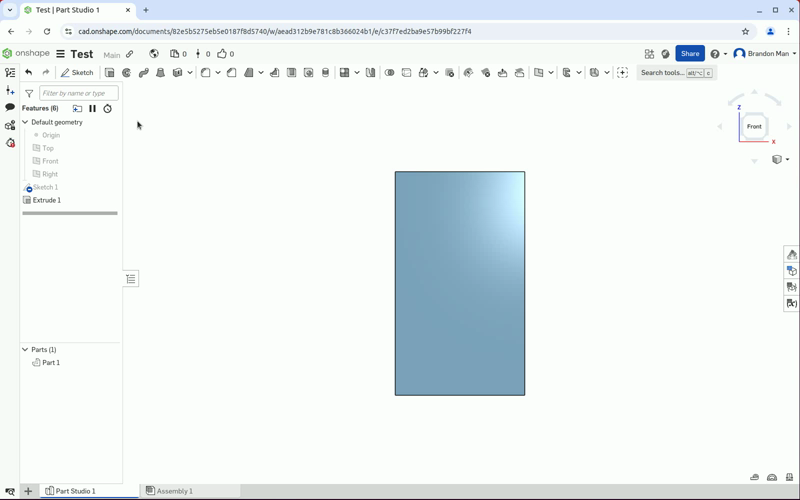
mouse_move(73, 189)
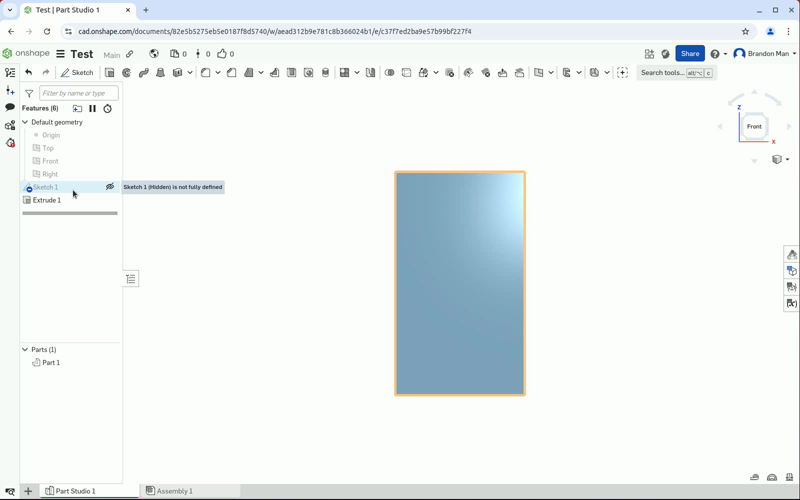
click(73, 189)
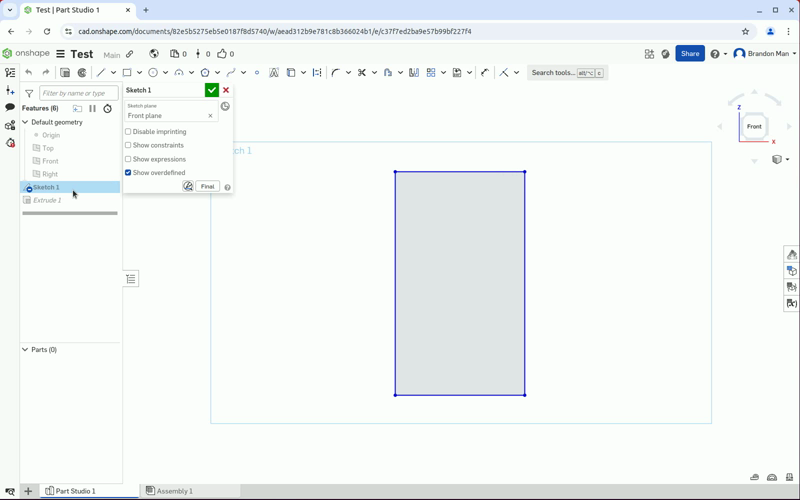
mouse_move(229, 92)
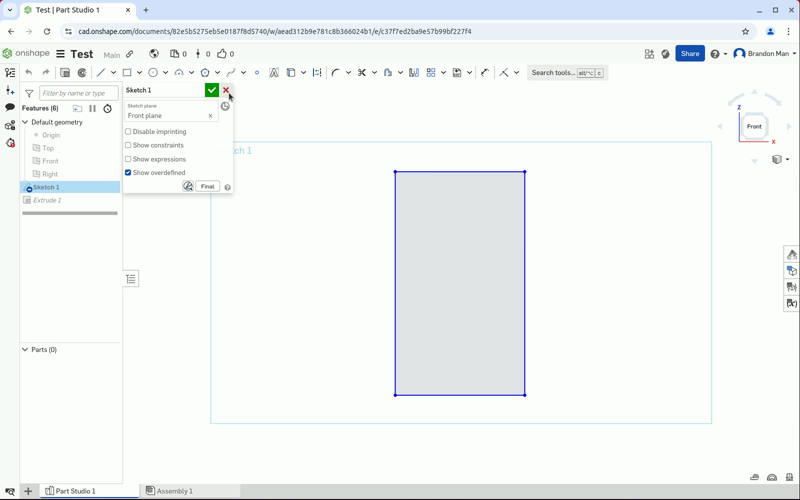
click(229, 92)
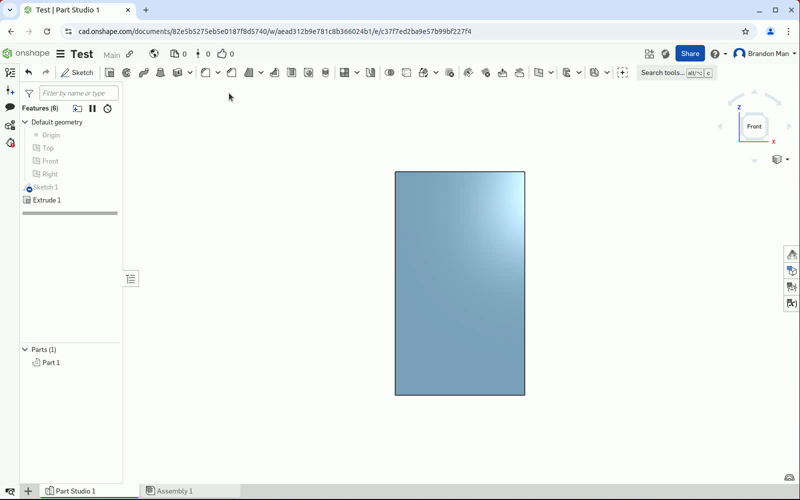
mouse_move(541, 75)
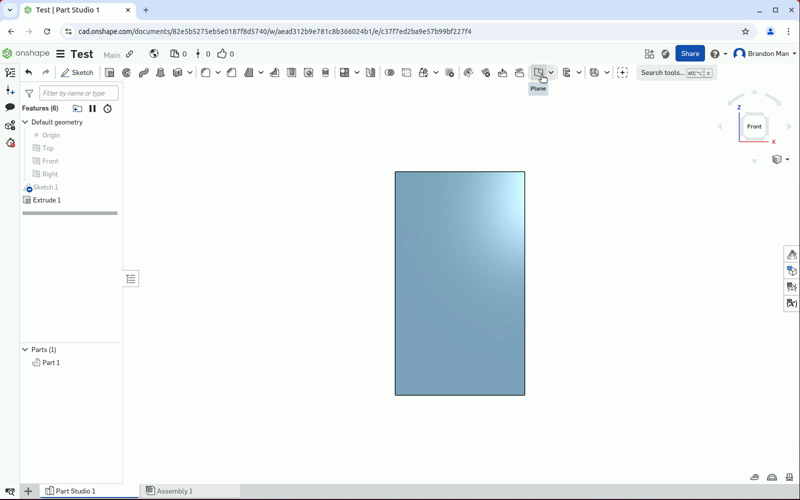
click(541, 75)
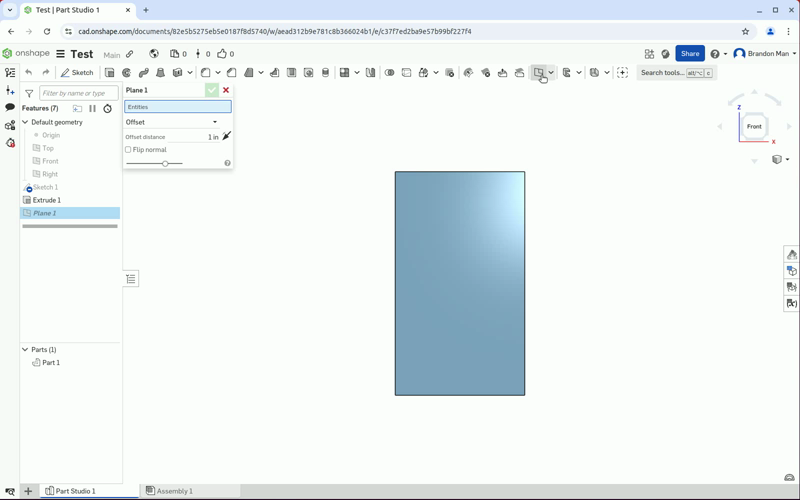
mouse_move(73, 163)
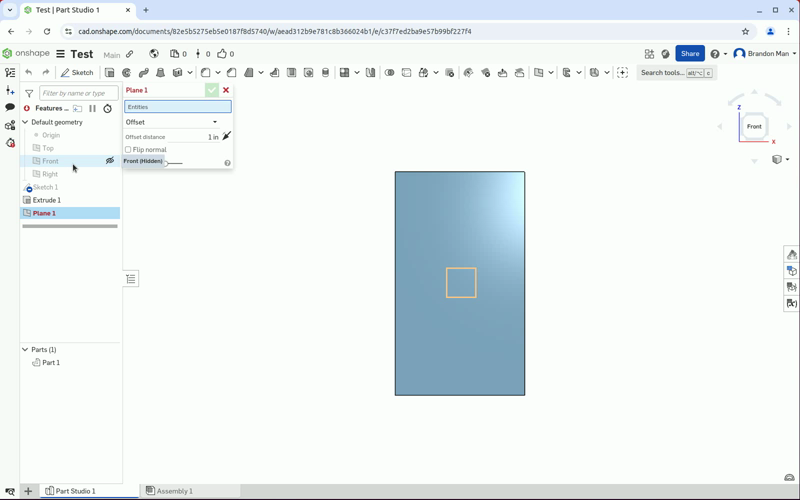
click(73, 163)
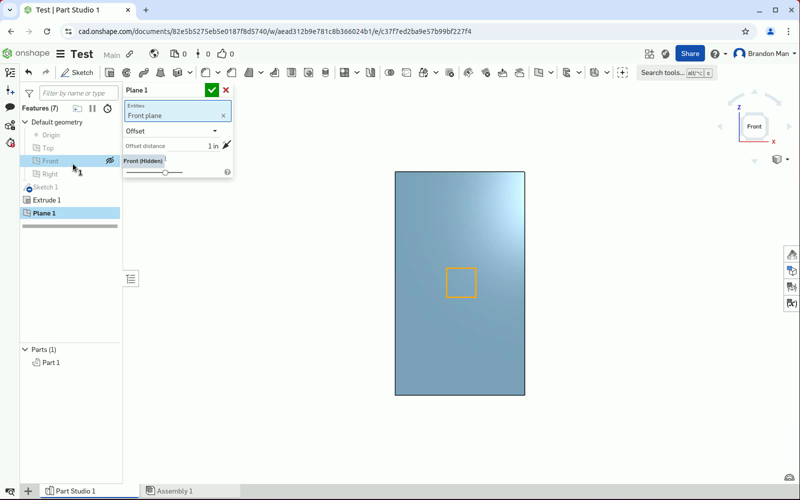
key(tab, 2)
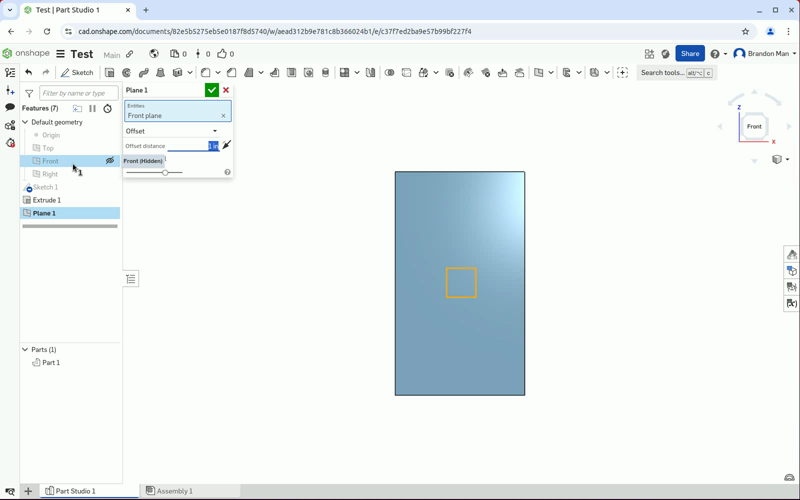
text(2.403)
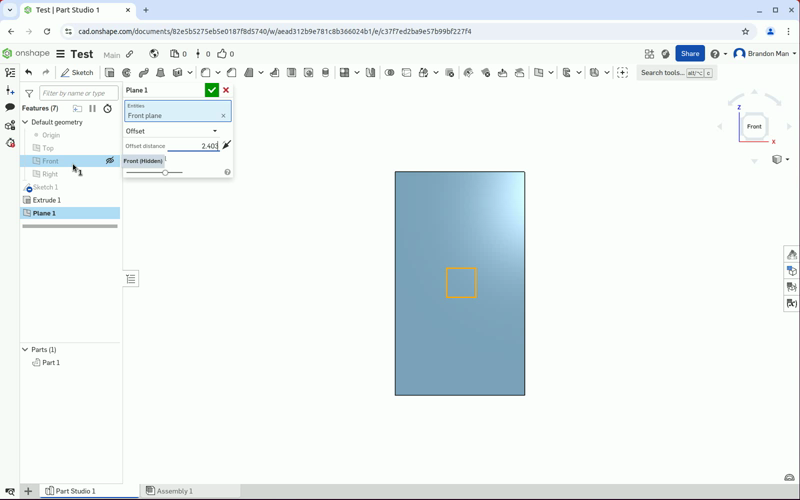
key(enter, 2)
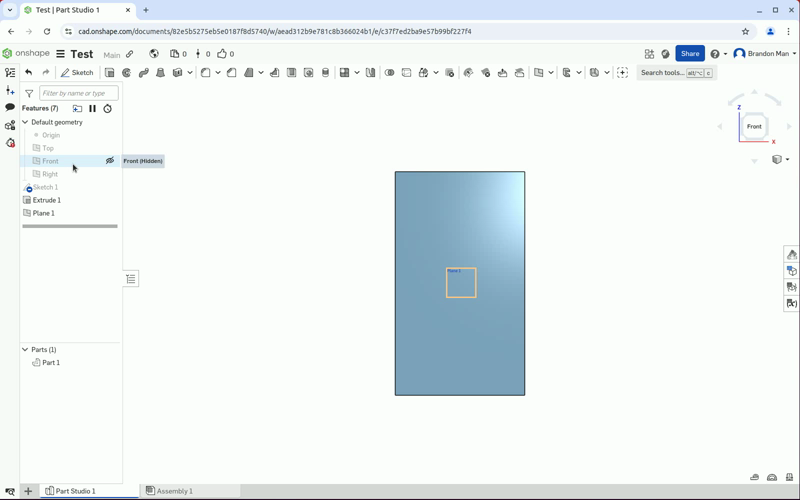
key(shift+s)
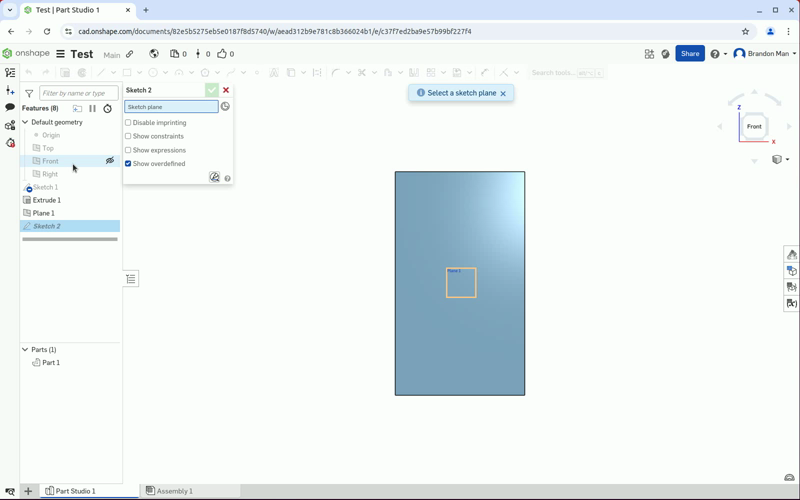
mouse_move(73, 215)
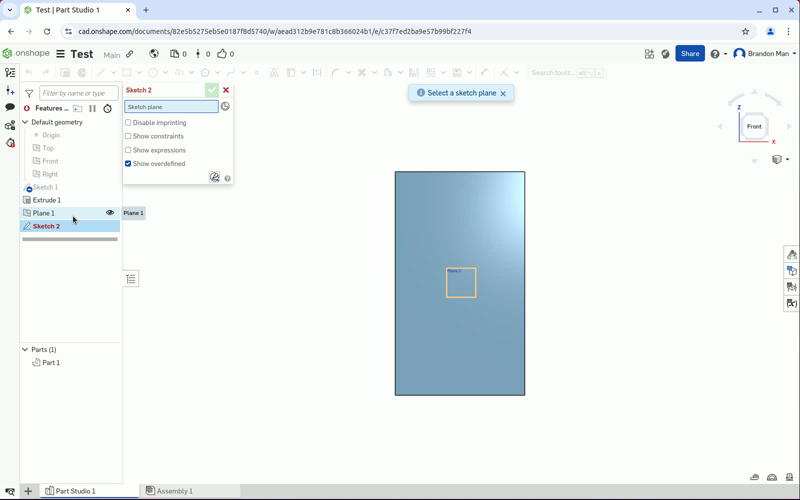
click(73, 215)
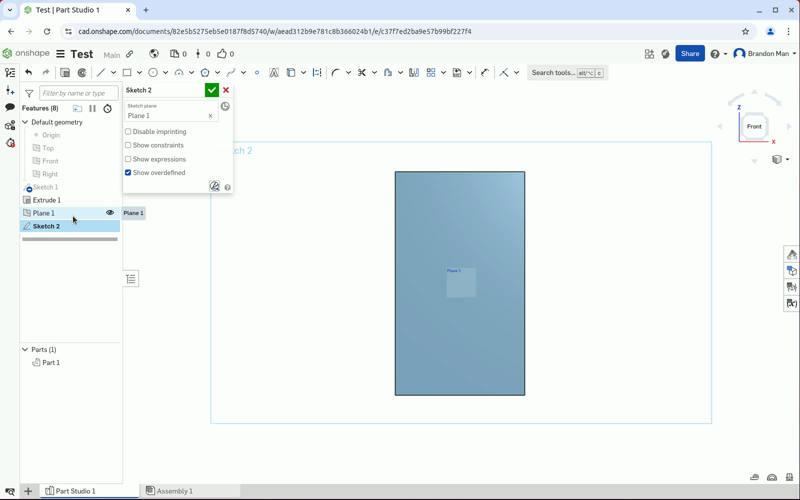
mouse_move(73, 352)
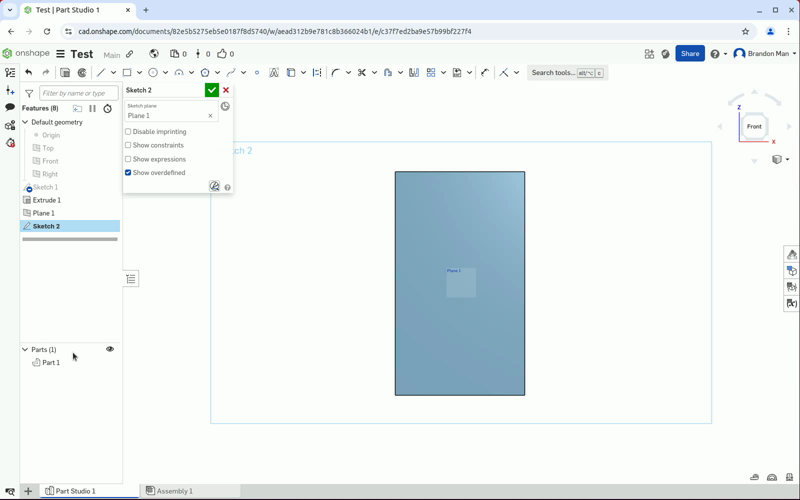
key(y)
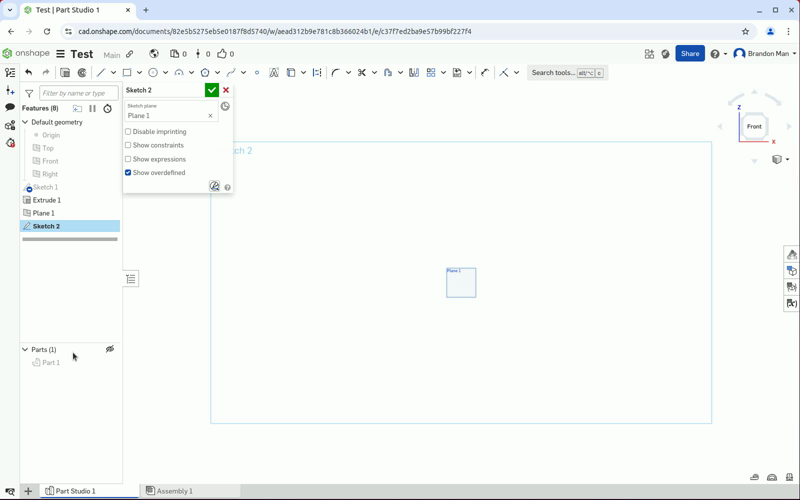
key(l)
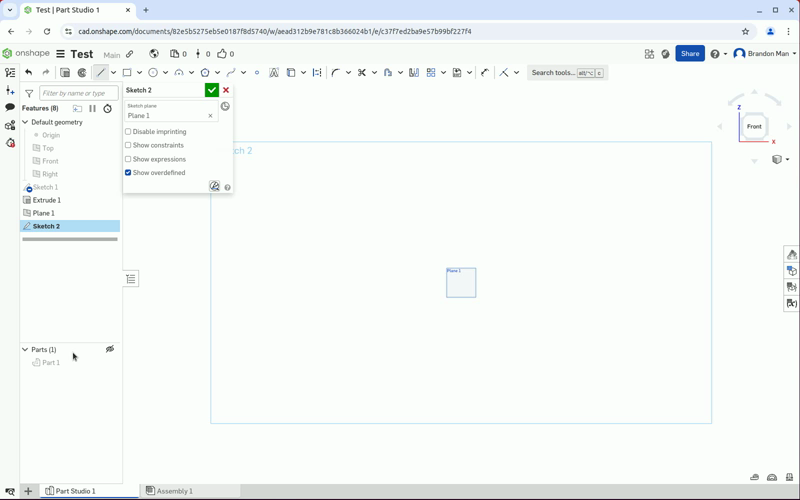
key_down(shift)
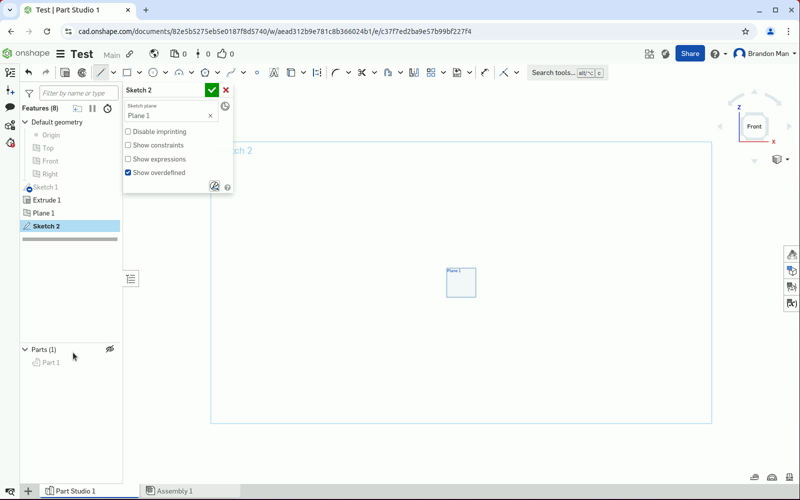
mouse_move(401, 288)
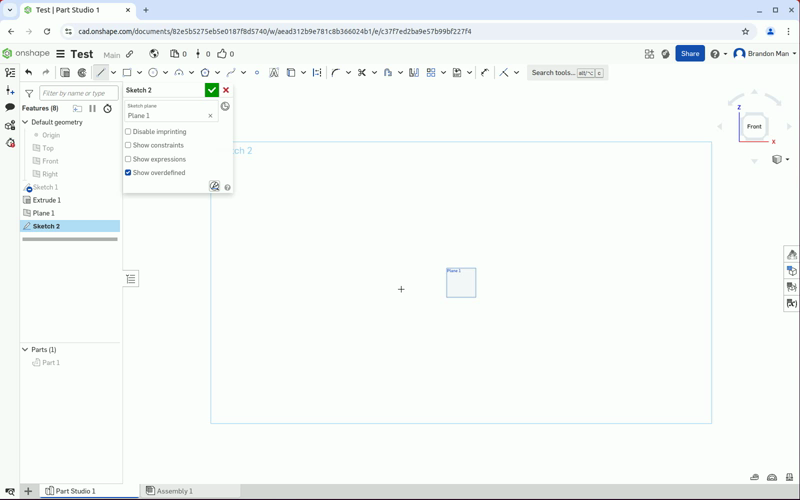
click(401, 288)
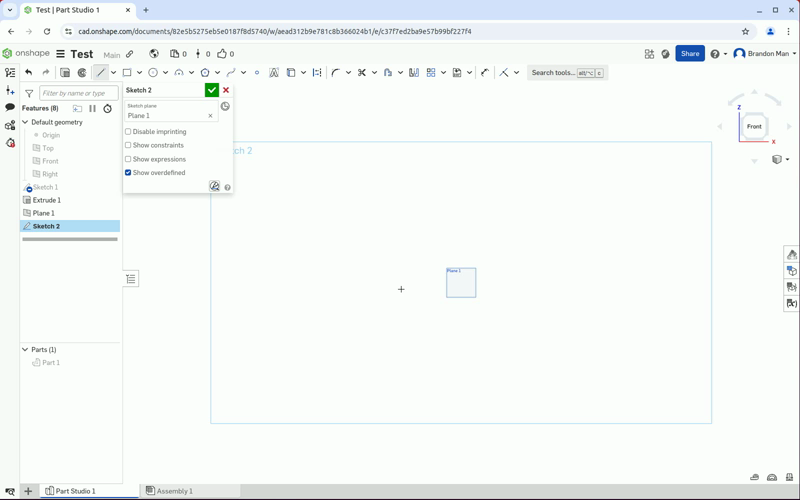
key_up(shift)
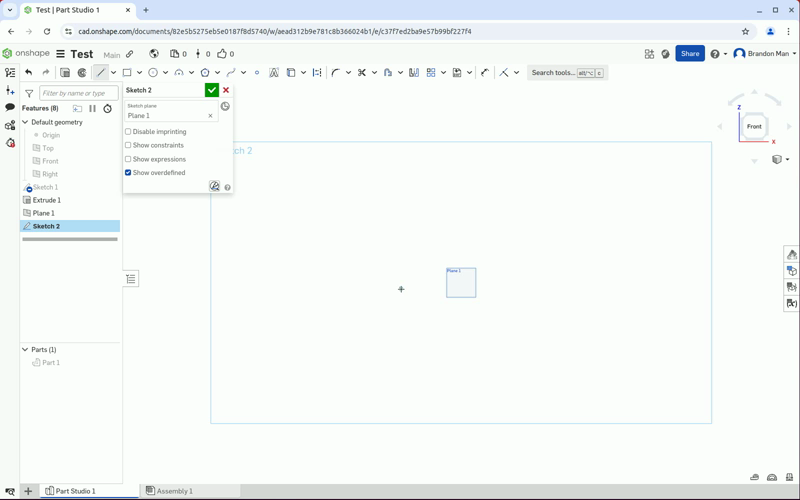
key_down(shift)
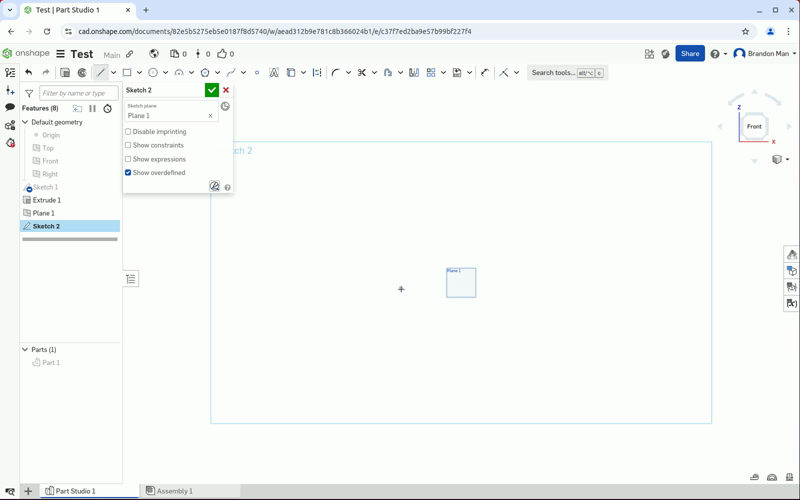
mouse_move(519, 288)
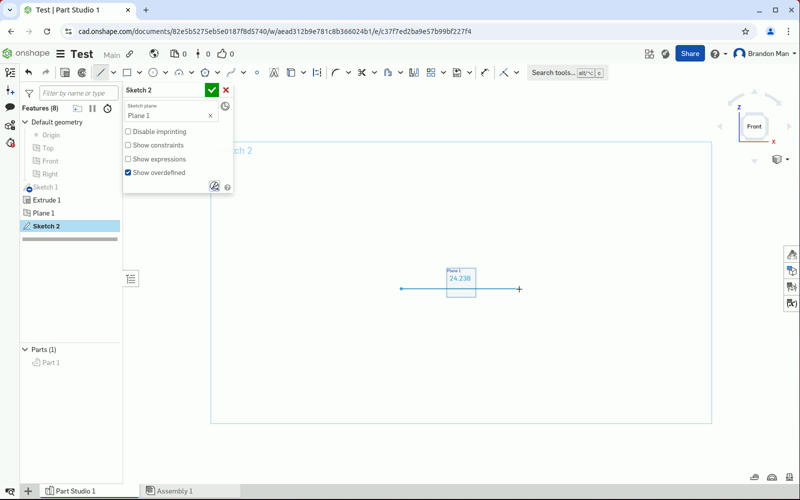
click(519, 288)
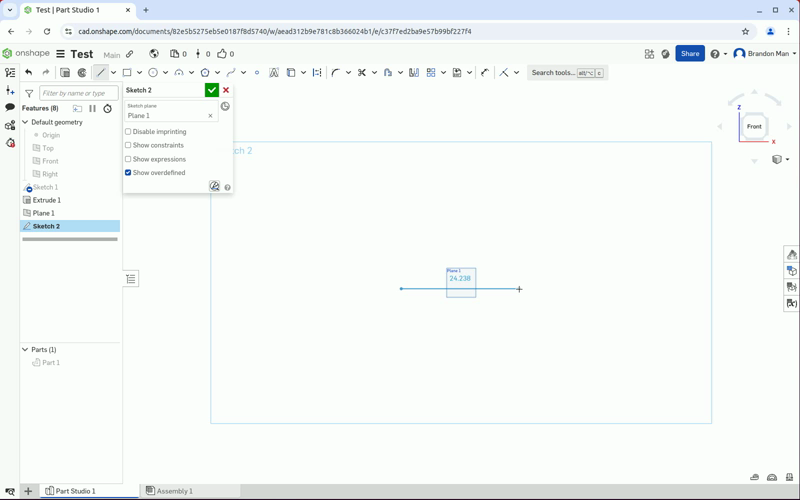
key_up(shift)
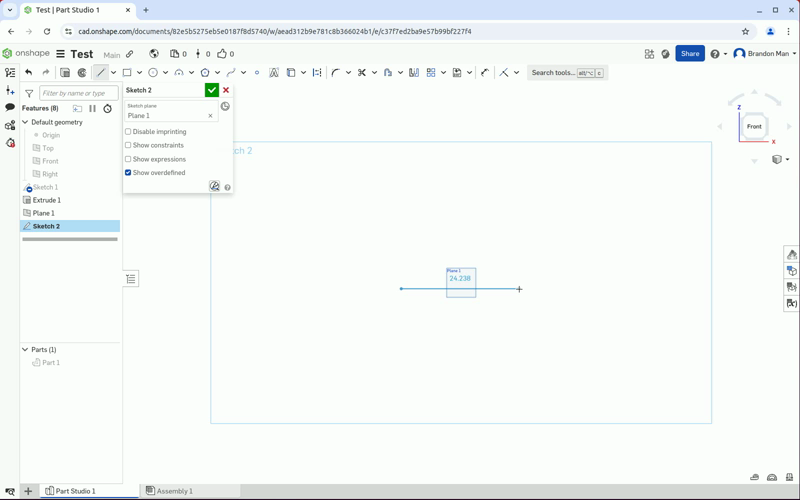
key_down(shift)
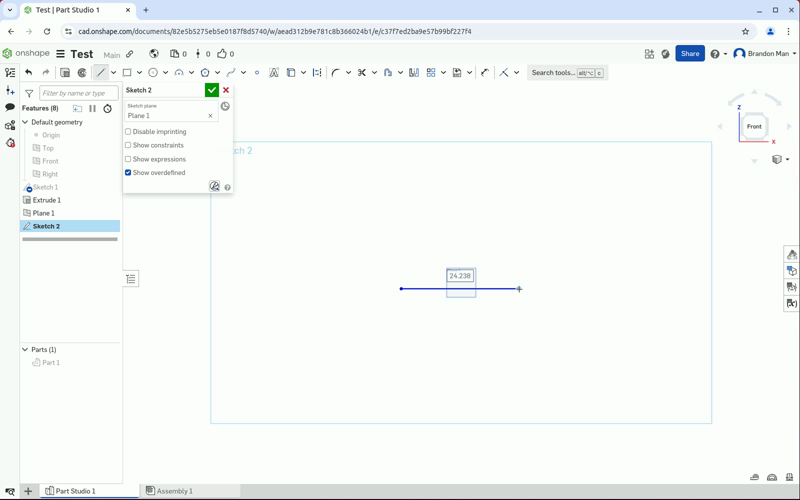
mouse_move(549, 288)
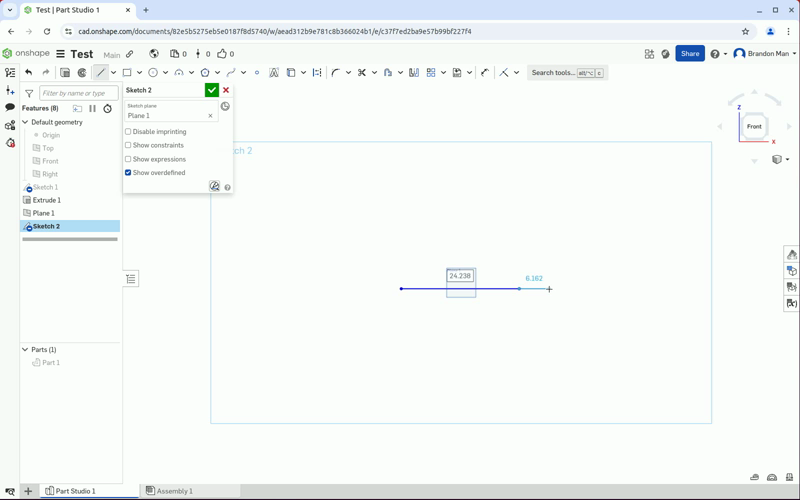
mouse_move(519, 276)
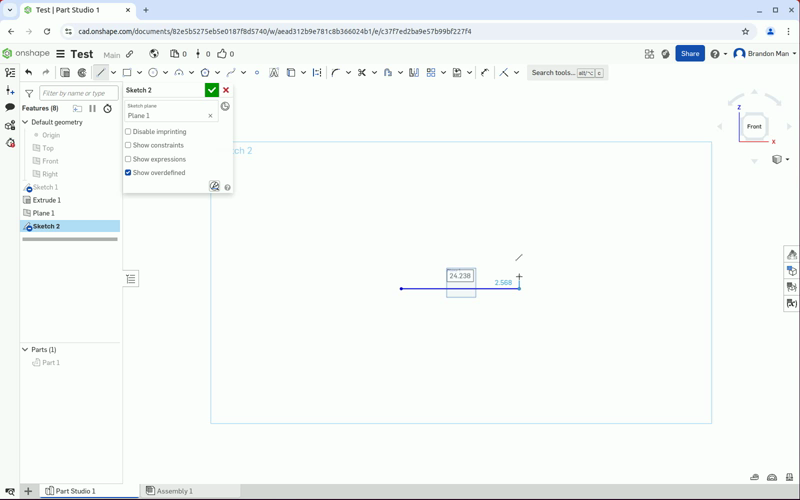
click(519, 276)
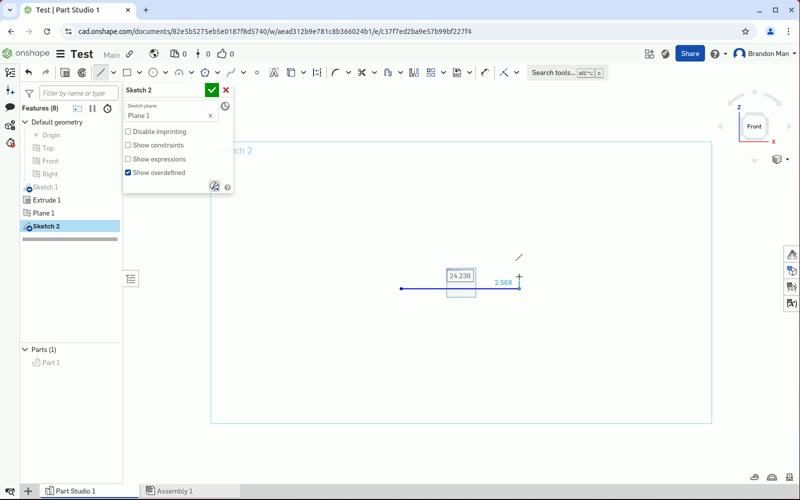
key_up(shift)
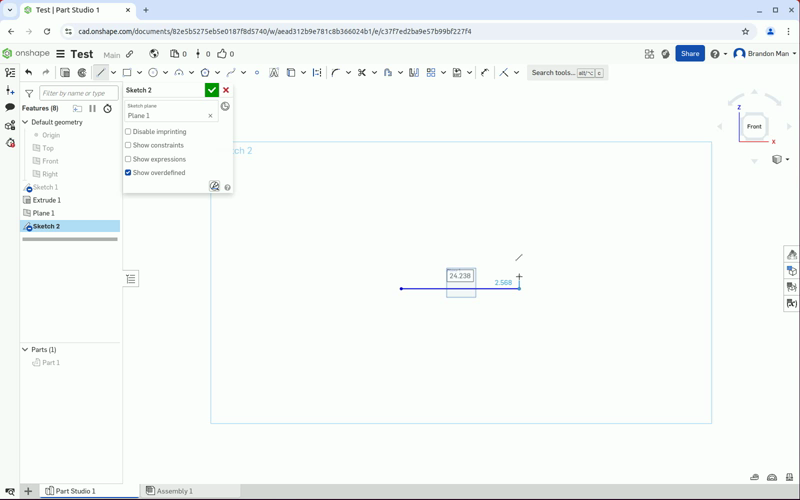
key_down(shift)
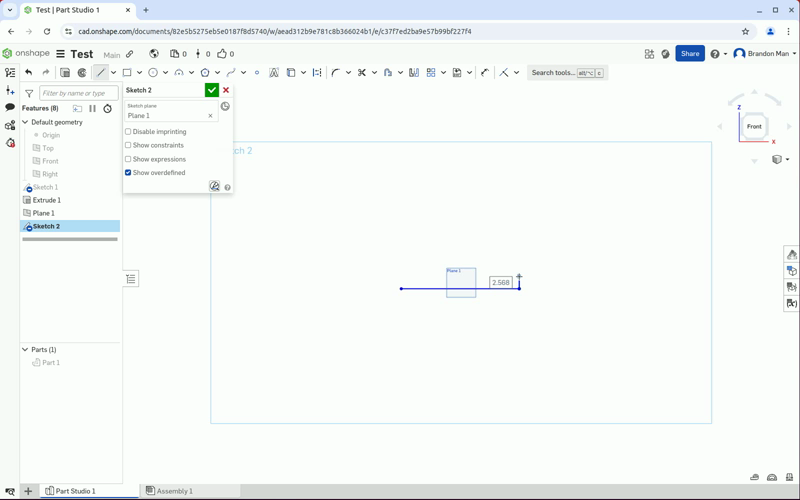
mouse_move(401, 276)
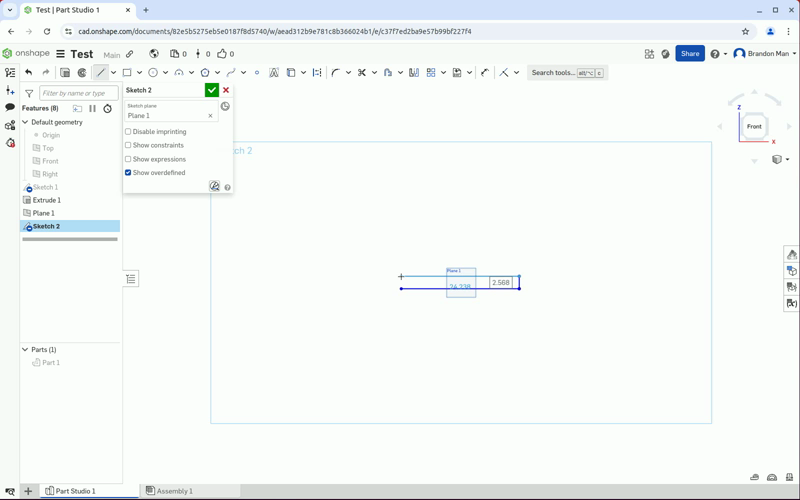
click(401, 276)
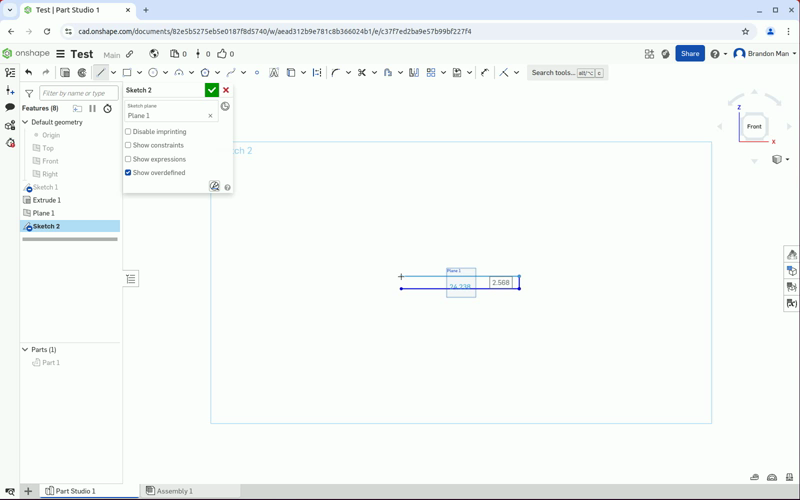
key_up(shift)
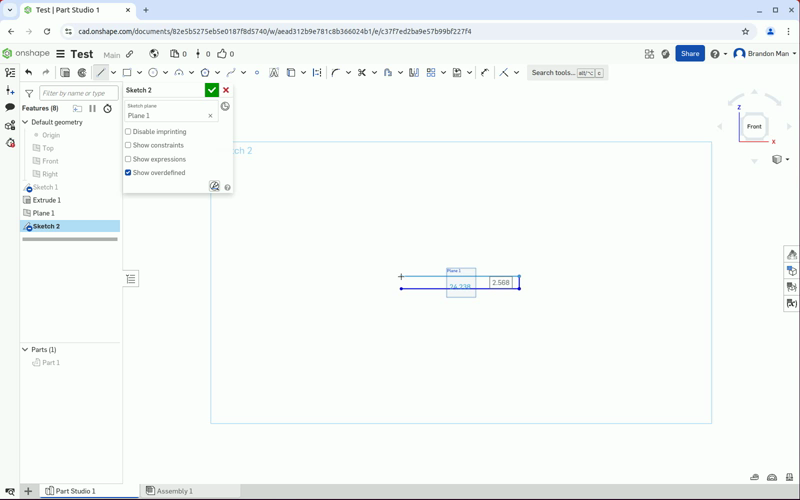
mouse_move(431, 276)
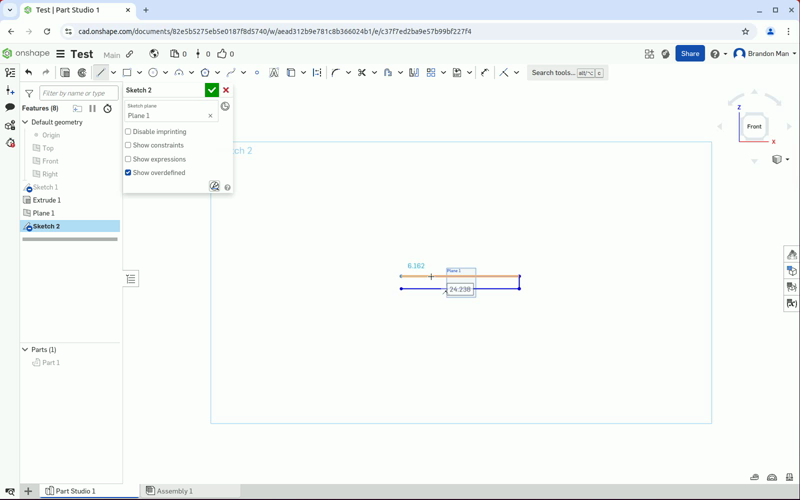
key_down(shift)
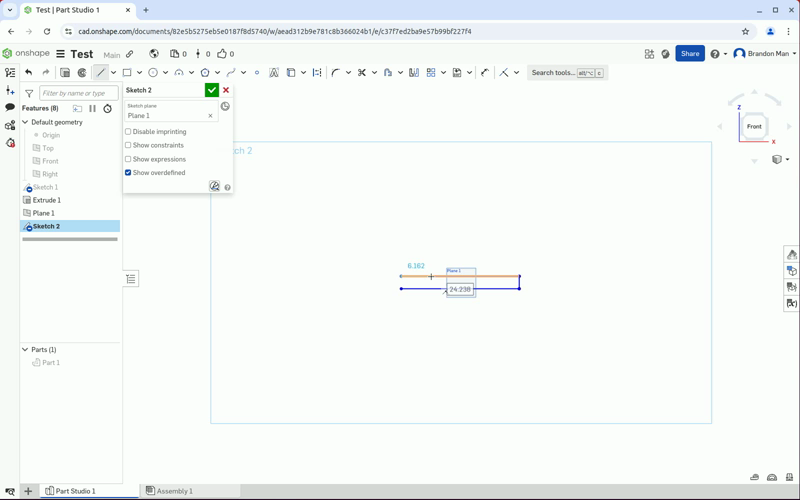
mouse_move(401, 288)
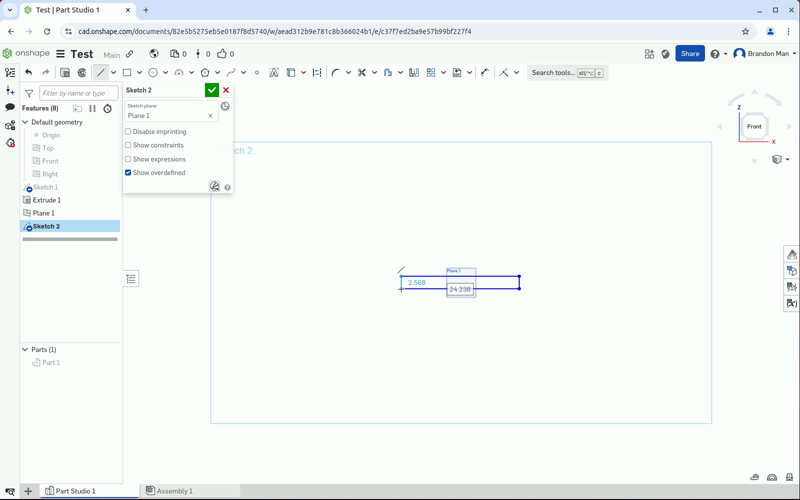
key_up(shift)
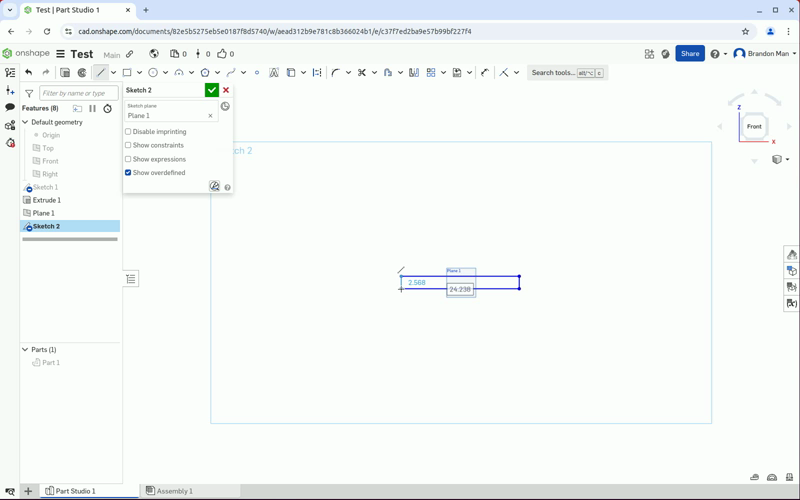
click(401, 288)
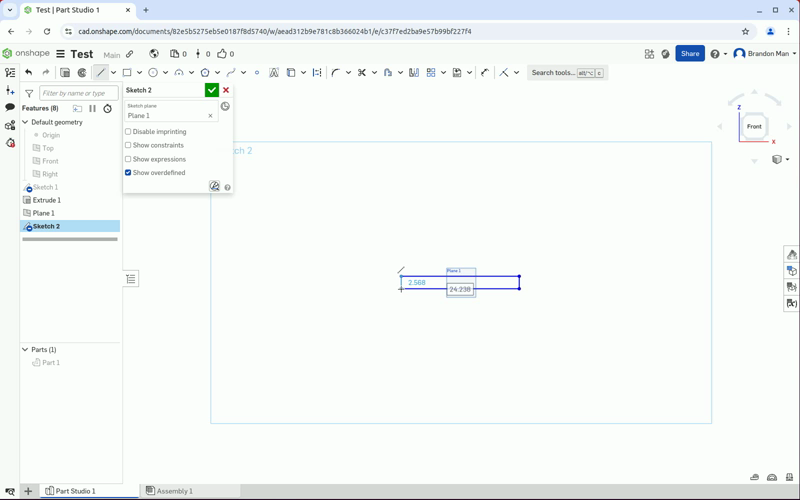
key(esc)
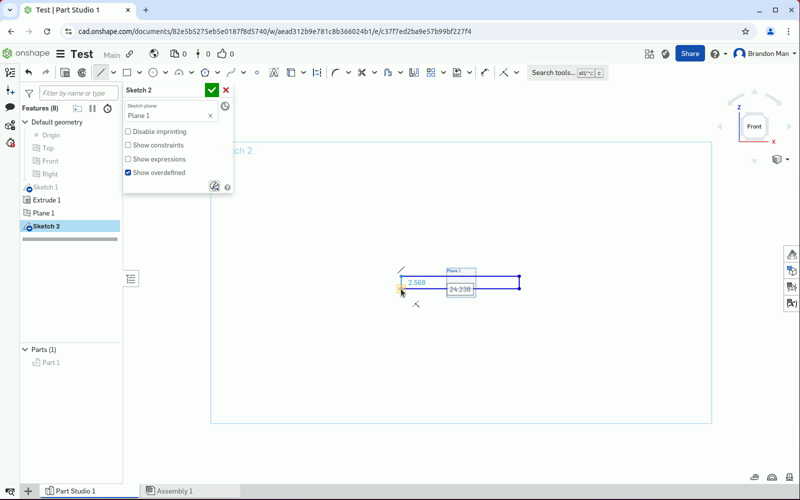
mouse_move(478, 285)
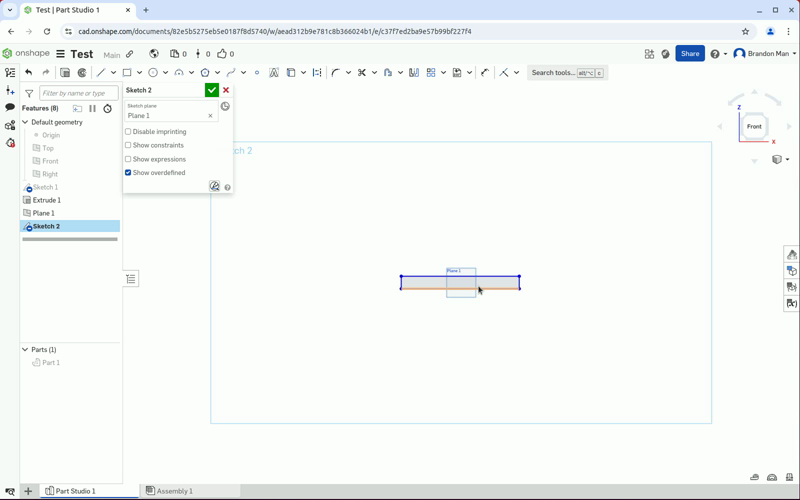
scroll(6)
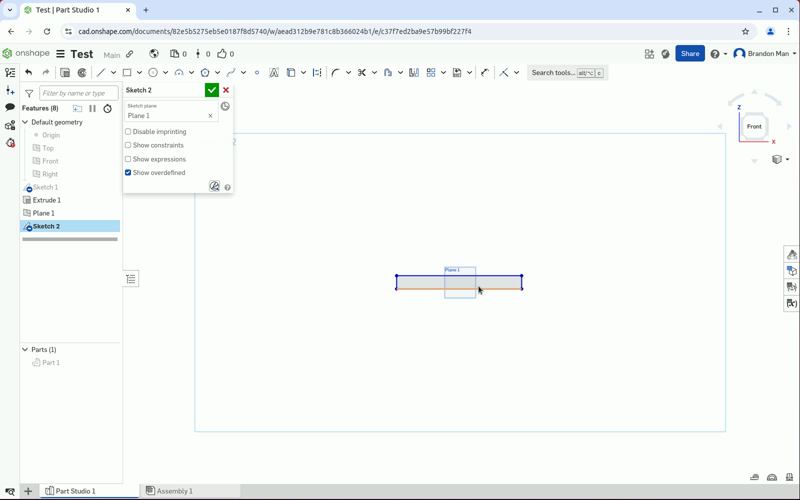
scroll(6)
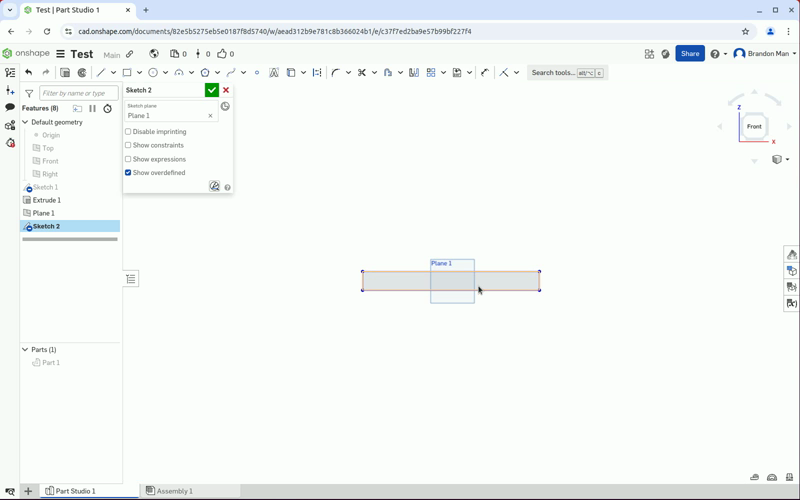
scroll(6)
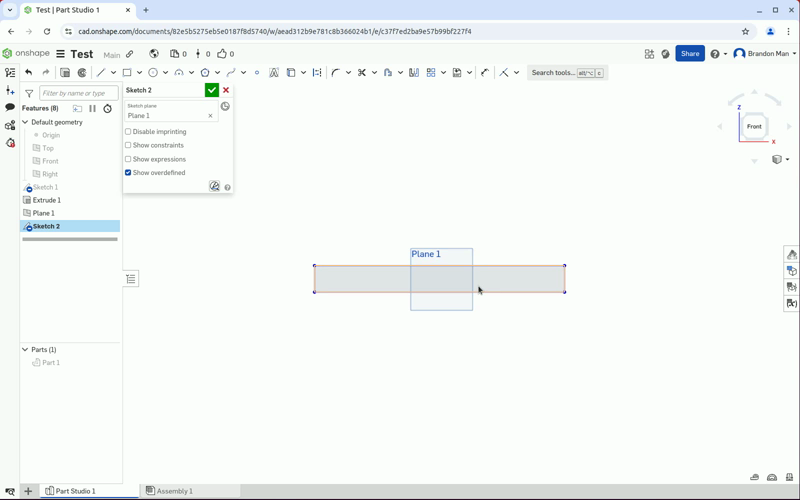
scroll(6)
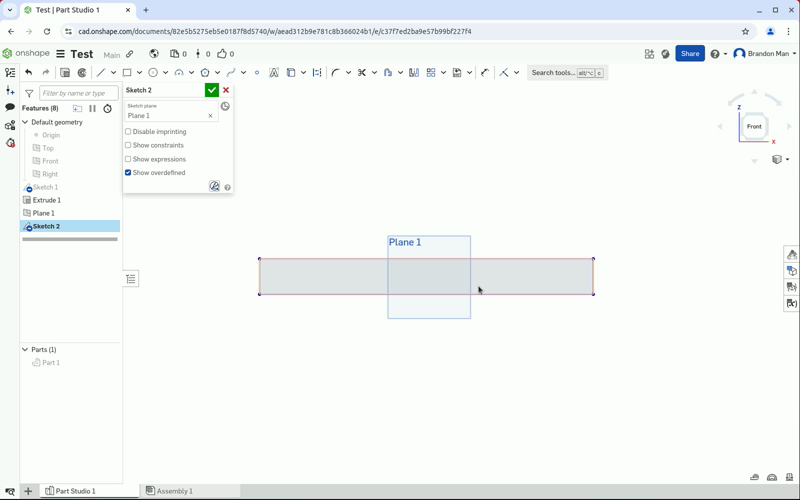
scroll(6)
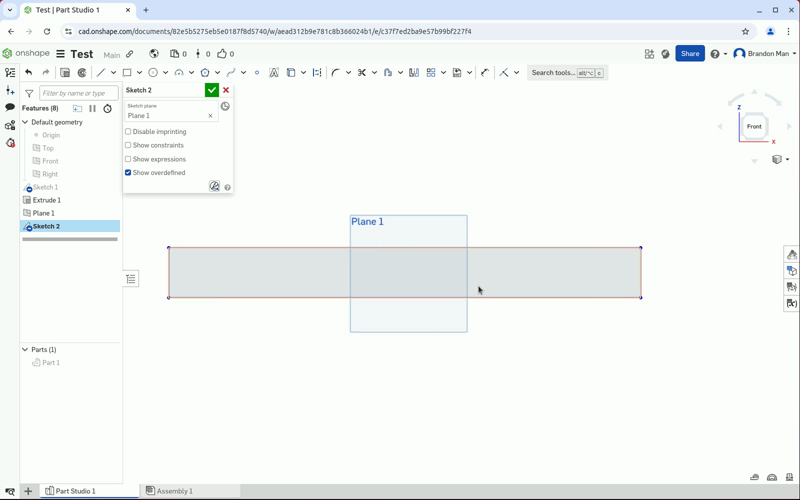
scroll(6)
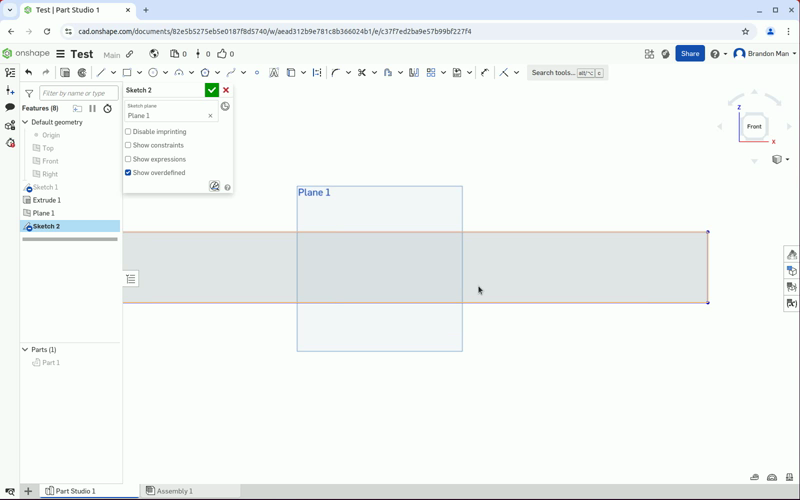
scroll(6)
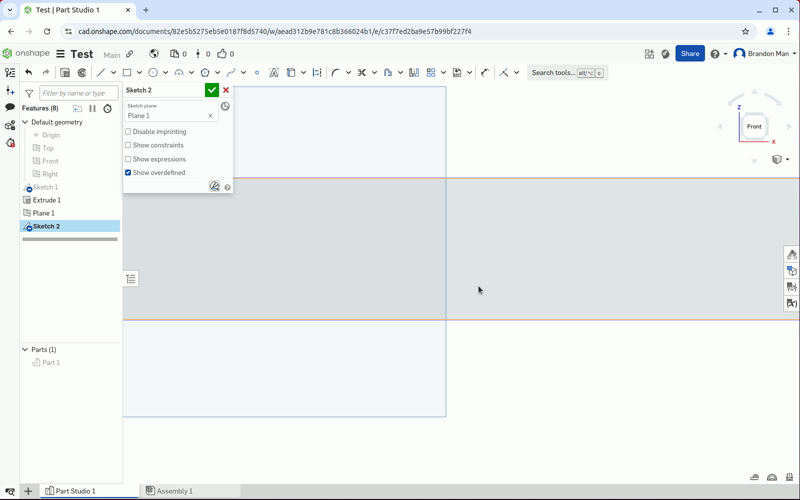
click(478, 285)
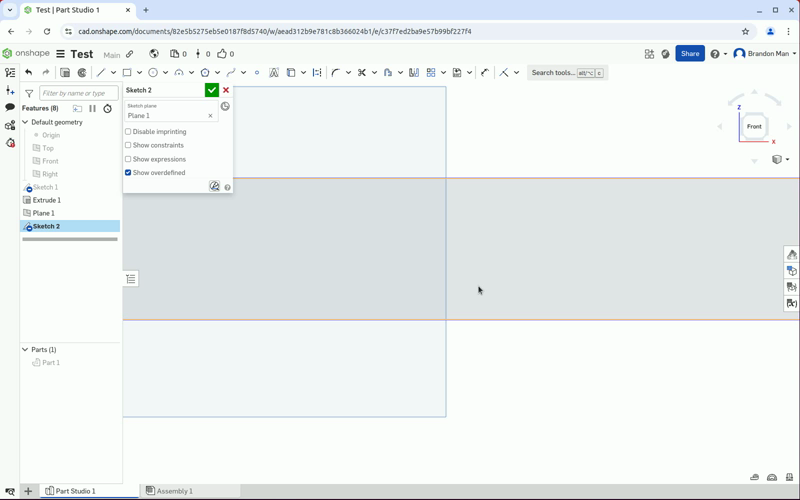
scroll(-6)
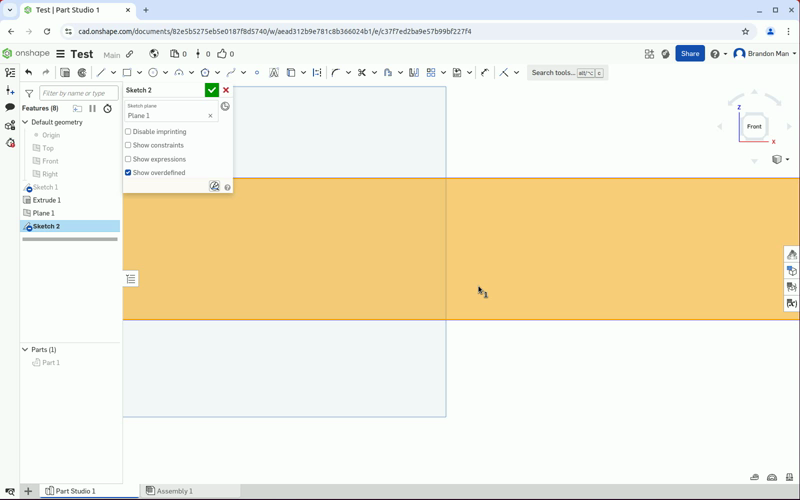
scroll(-6)
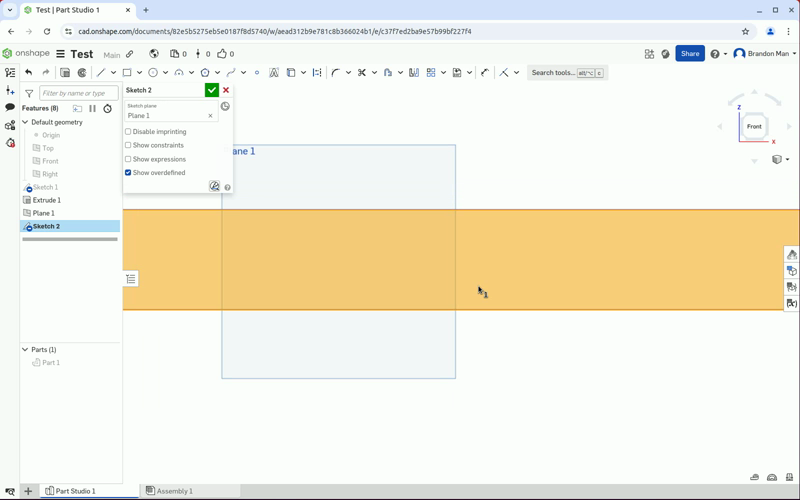
scroll(-6)
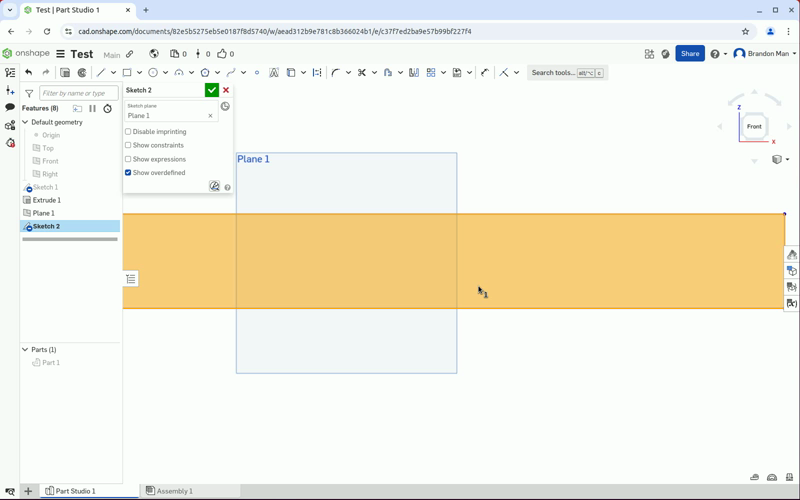
scroll(-6)
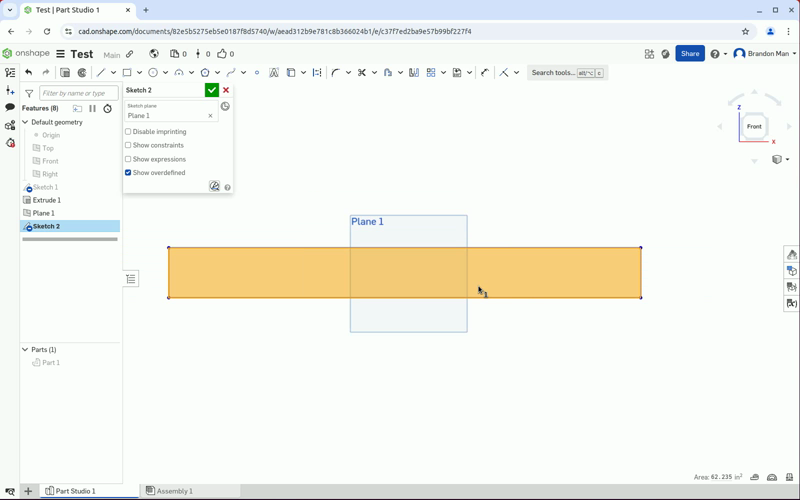
scroll(-6)
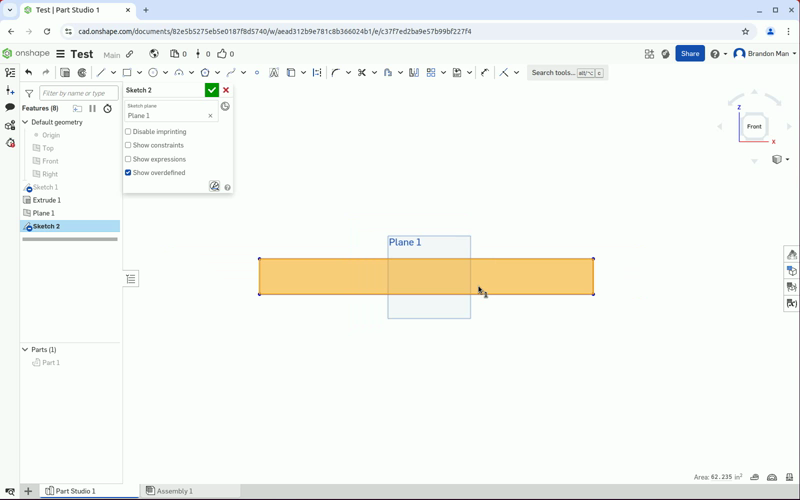
scroll(-6)
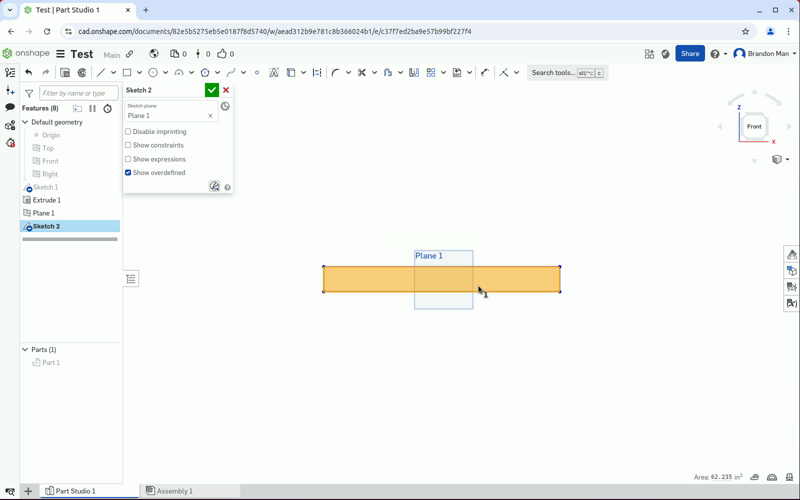
scroll(-6)
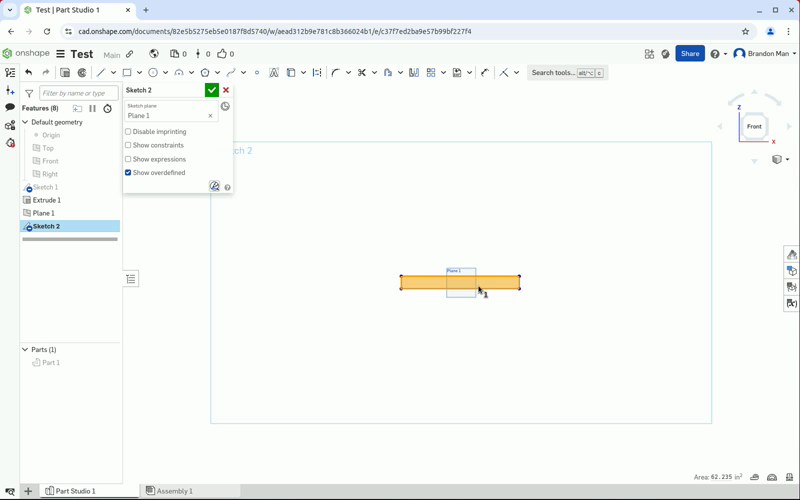
mouse_move(73, 352)
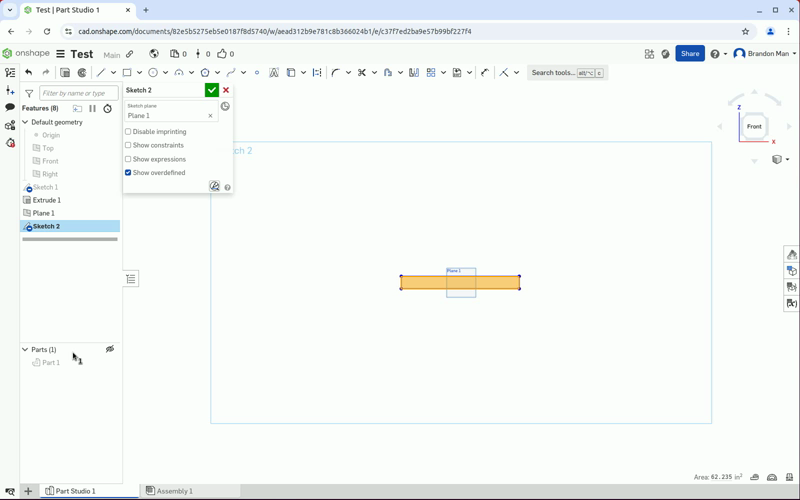
key(shift+y)
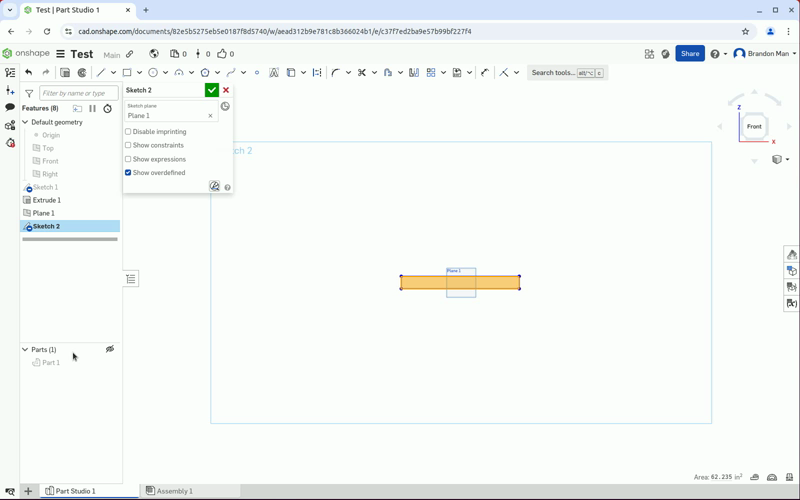
key(shift+e)
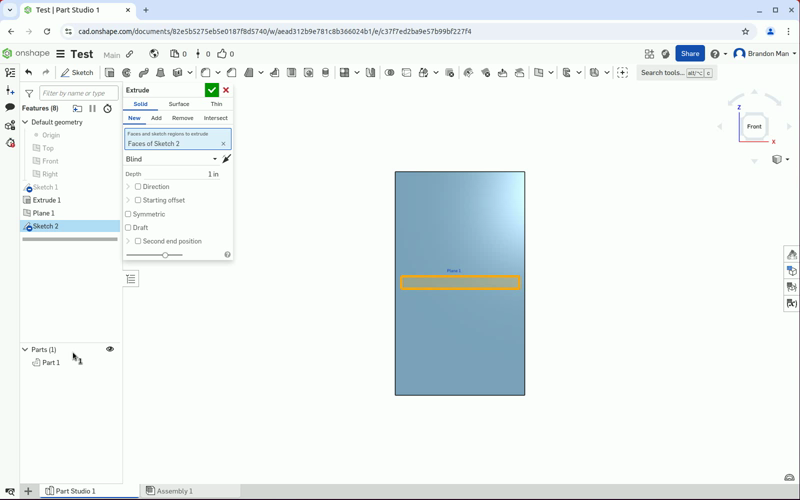
mouse_move(143, 106)
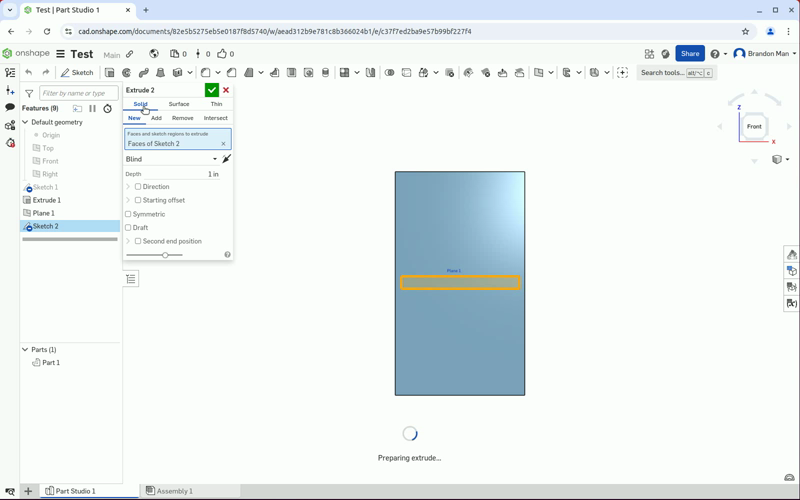
click(143, 106)
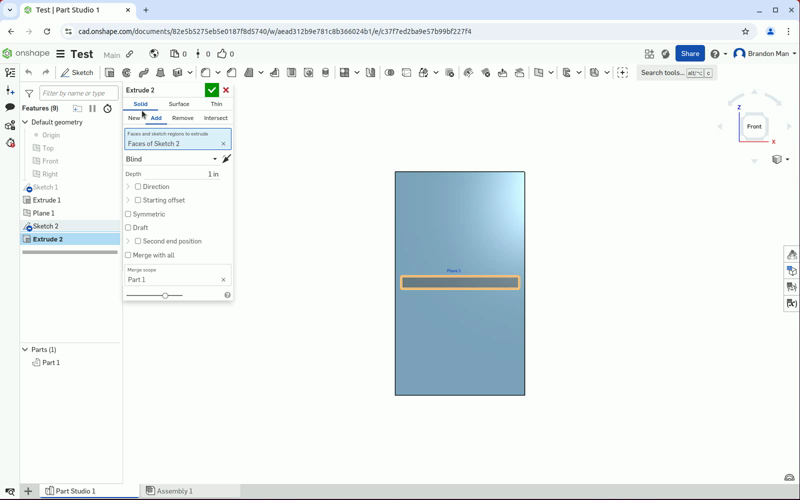
mouse_move(137, 120)
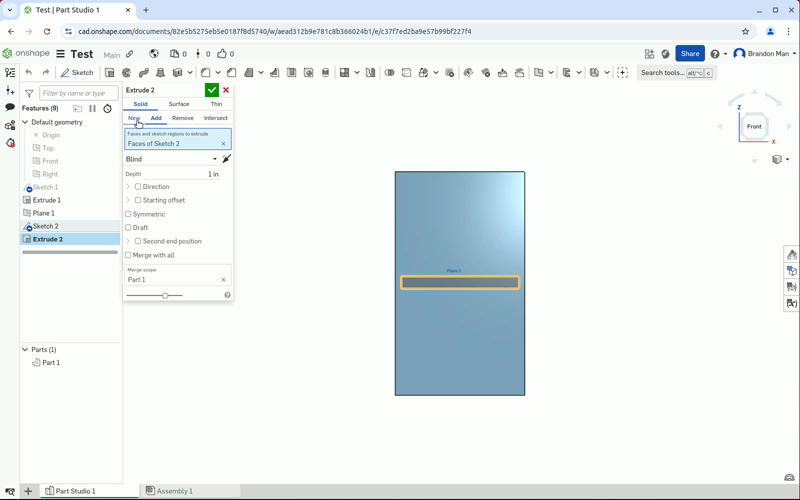
click(137, 120)
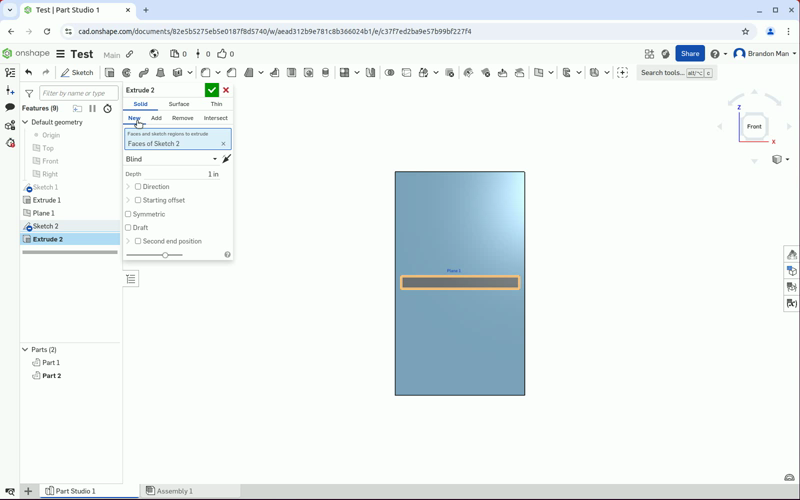
key(tab, 4)
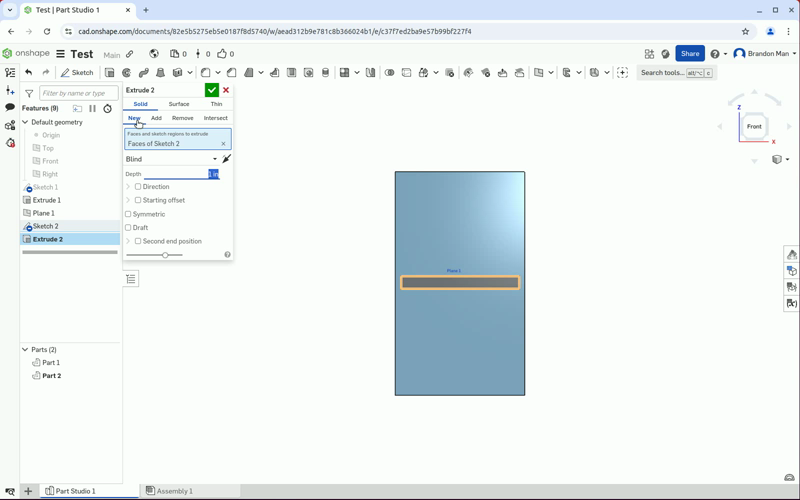
text(12.276)
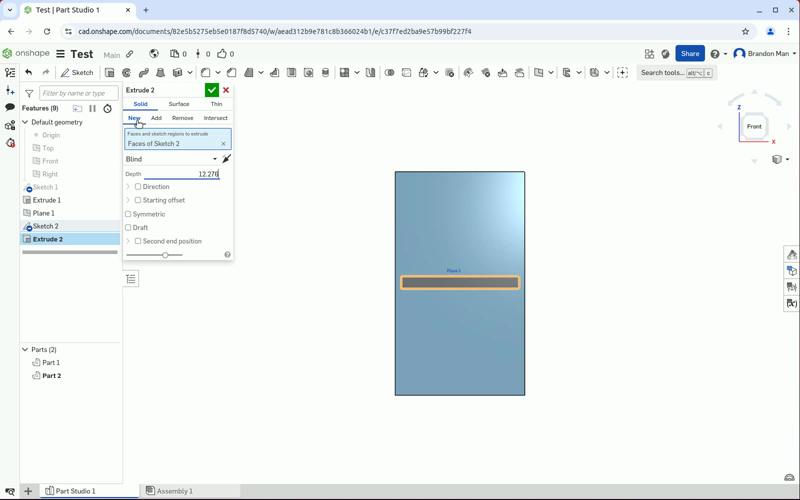
key(enter)
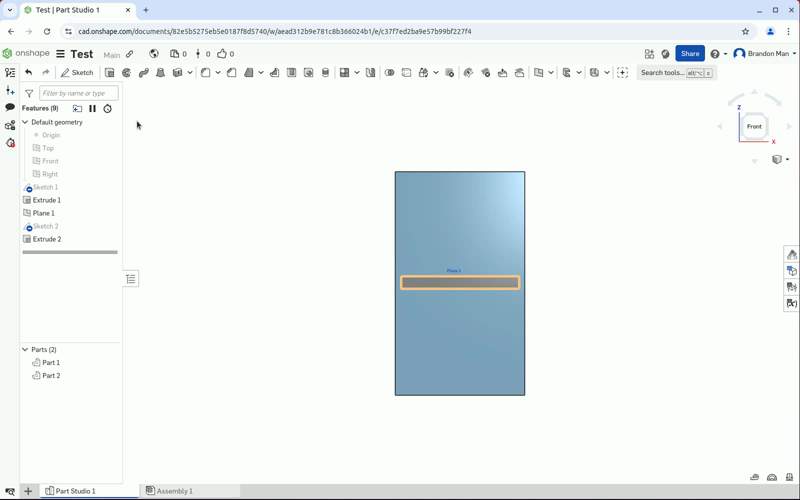
key(shift+h)
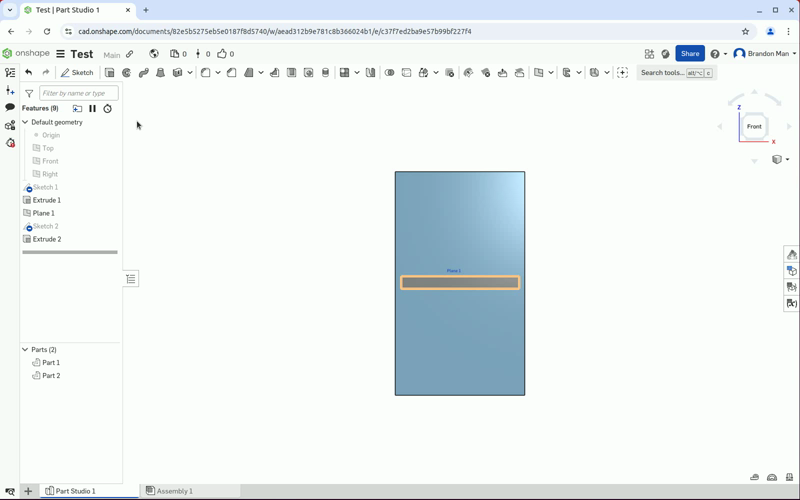
key(shift+h)
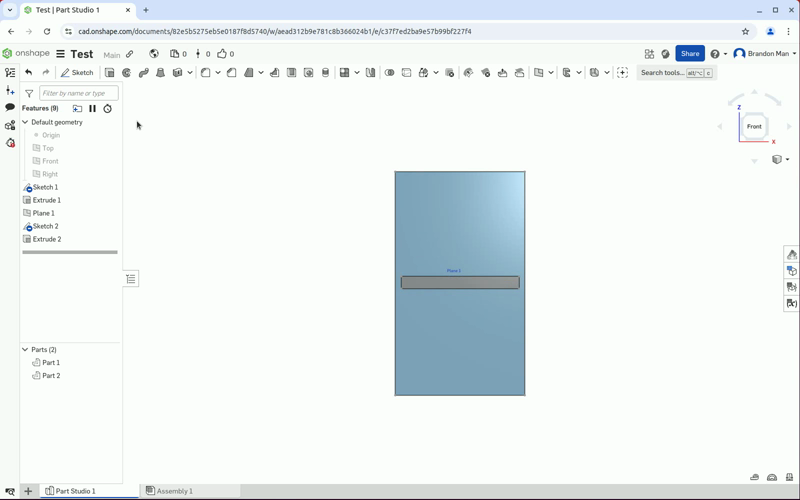
key(shift+7)
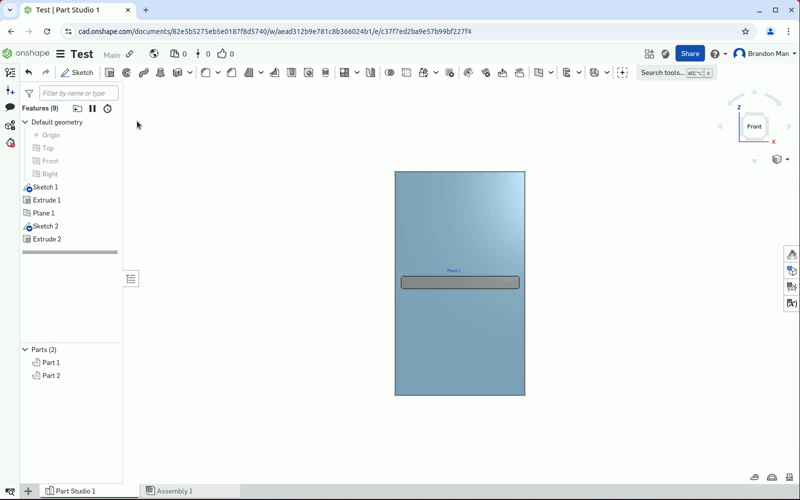
key(left, 2)
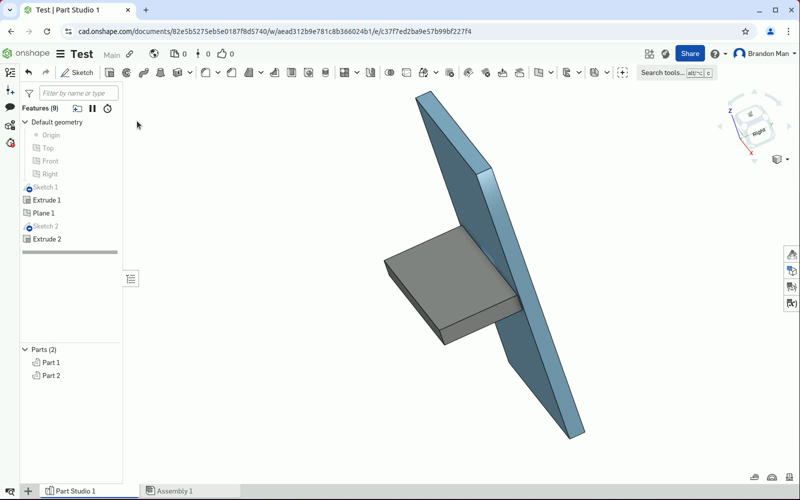
key(down, 2)
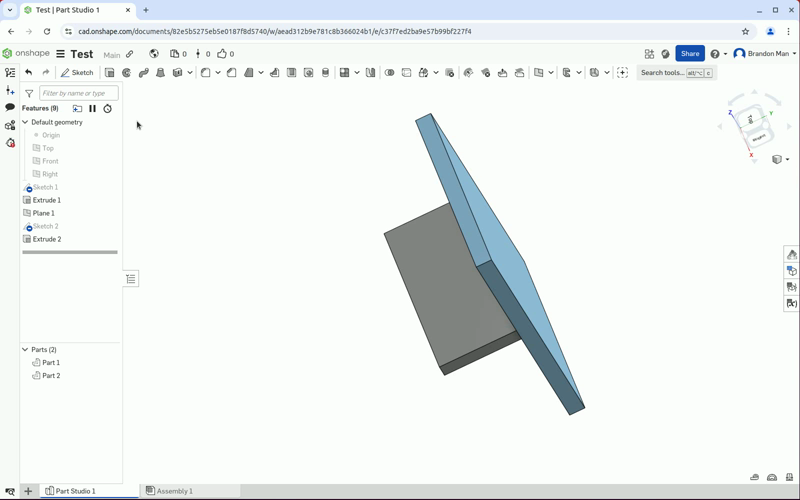
key(up, 2)
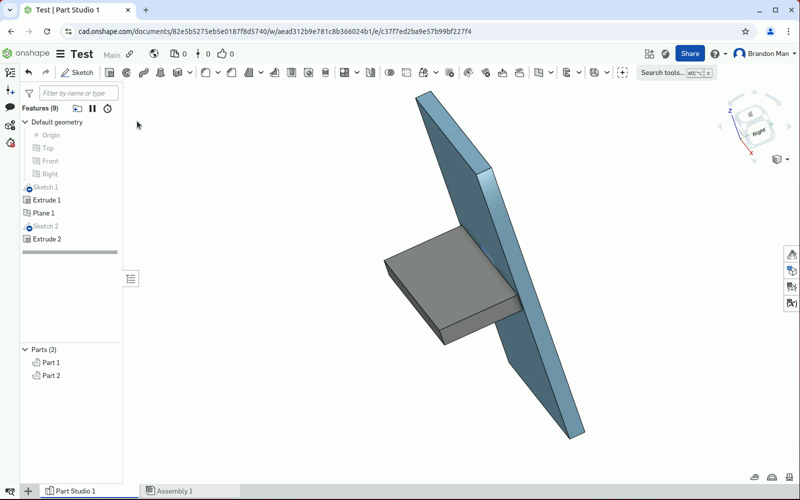
key(right, 2)
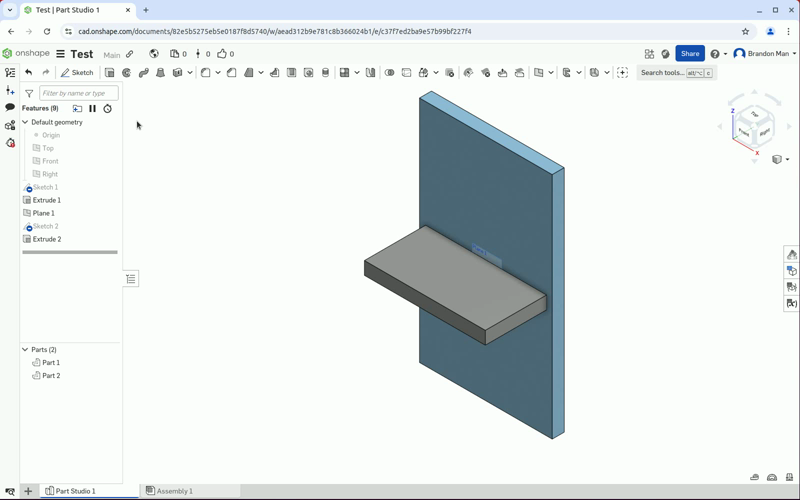
mouse_move(73, 189)
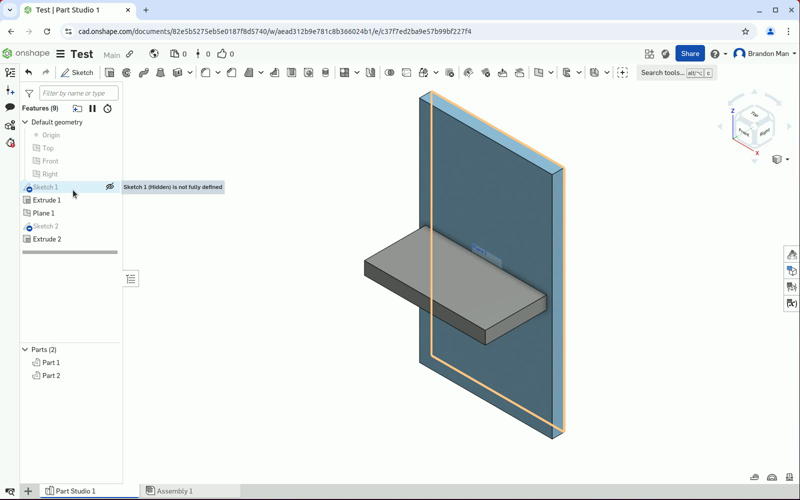
click(73, 189)